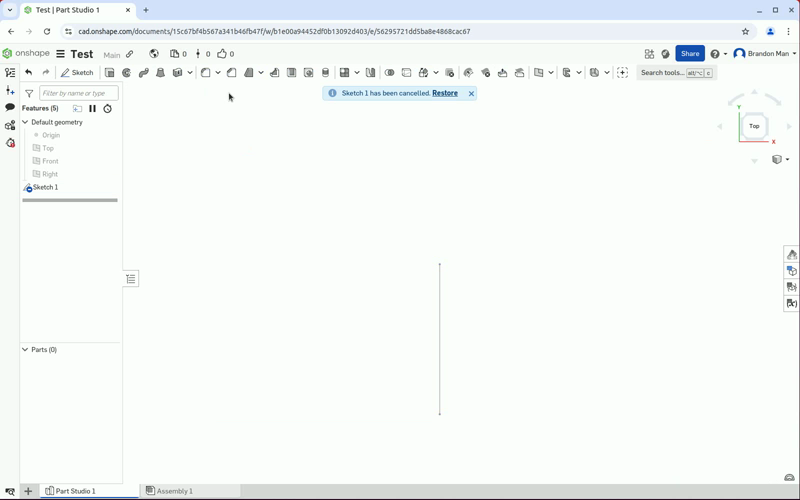
key(shift+h)
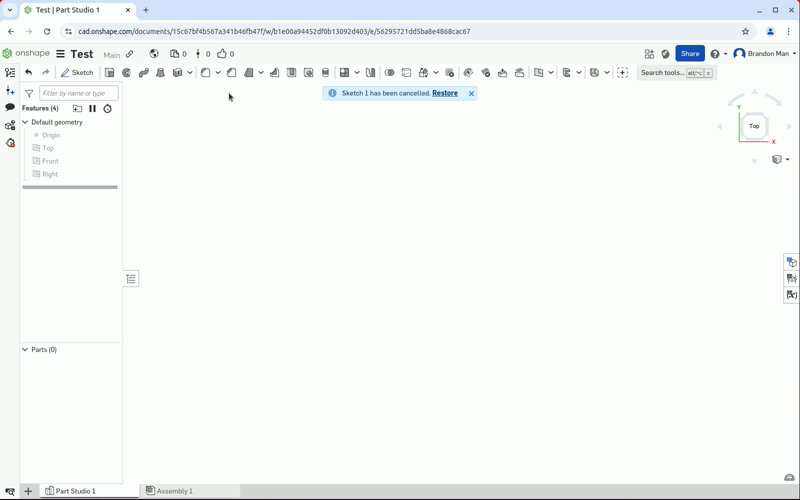
mouse_move(73, 352)
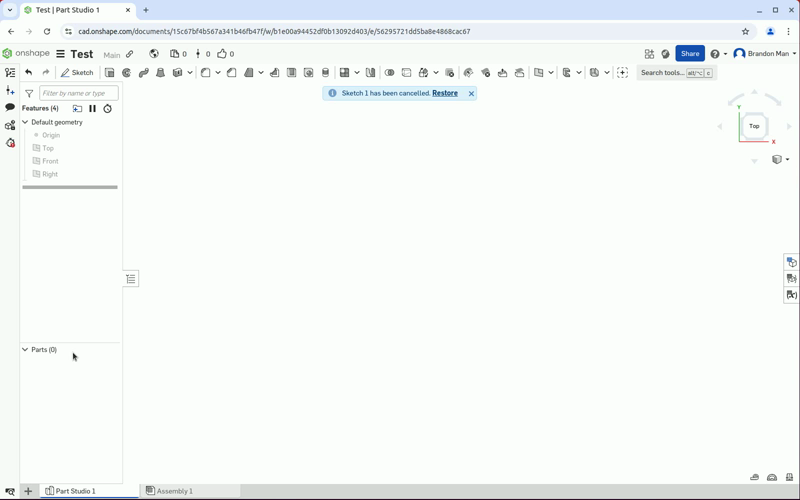
key(y)
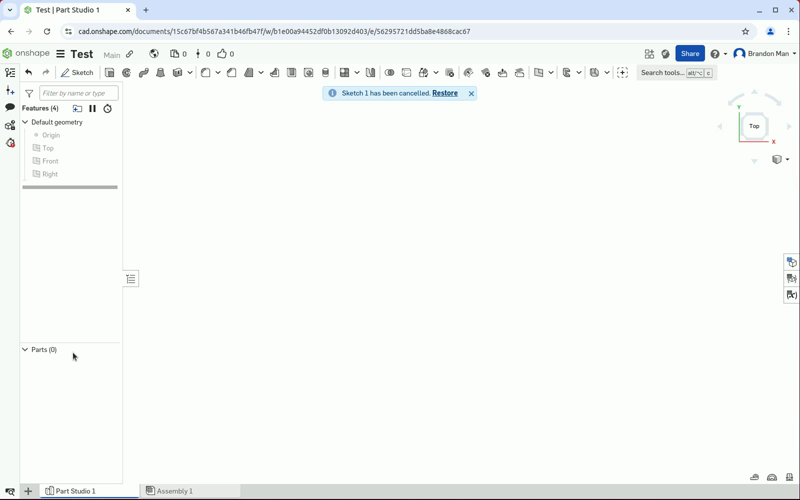
key(shift+p)
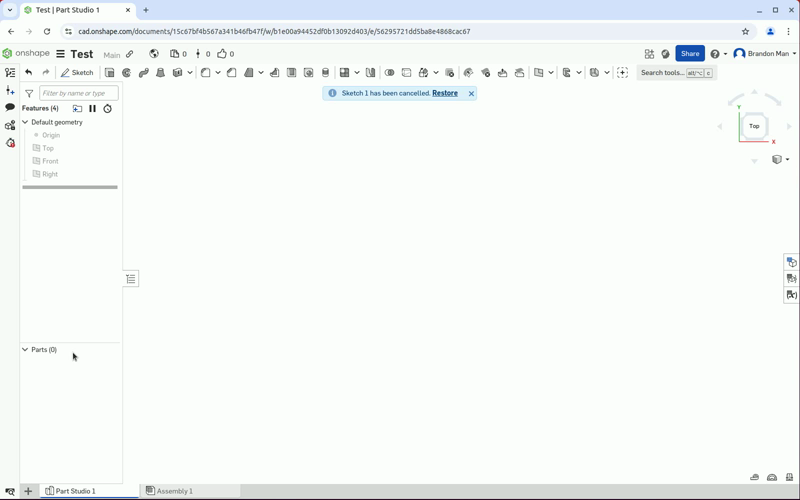
key(space)
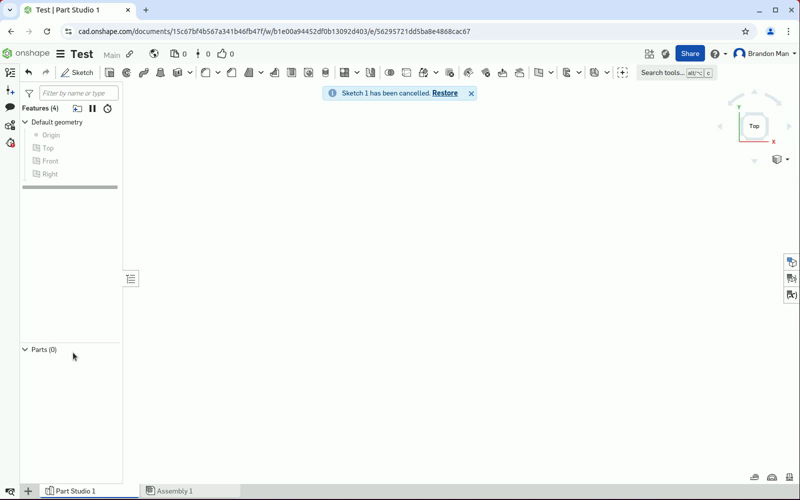
key_down(shift)
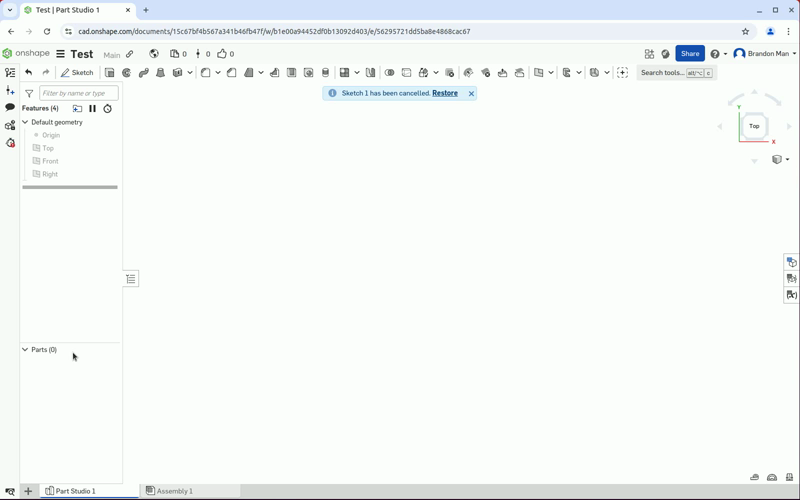
key(up)
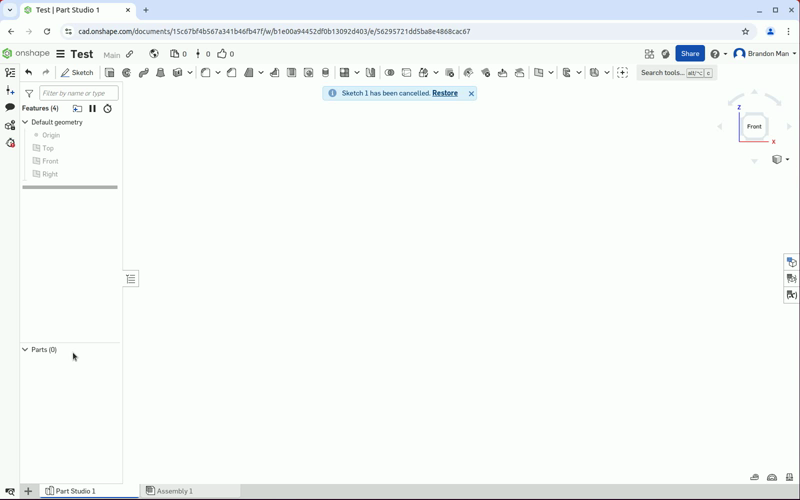
key_up(shift)
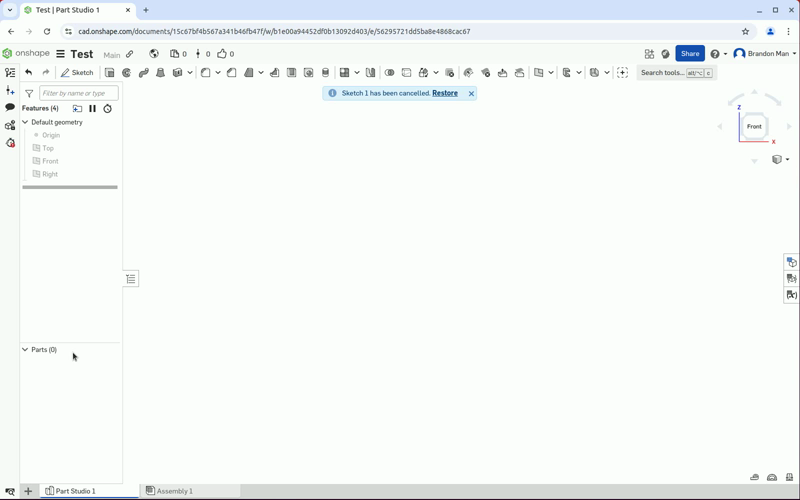
mouse_move(73, 352)
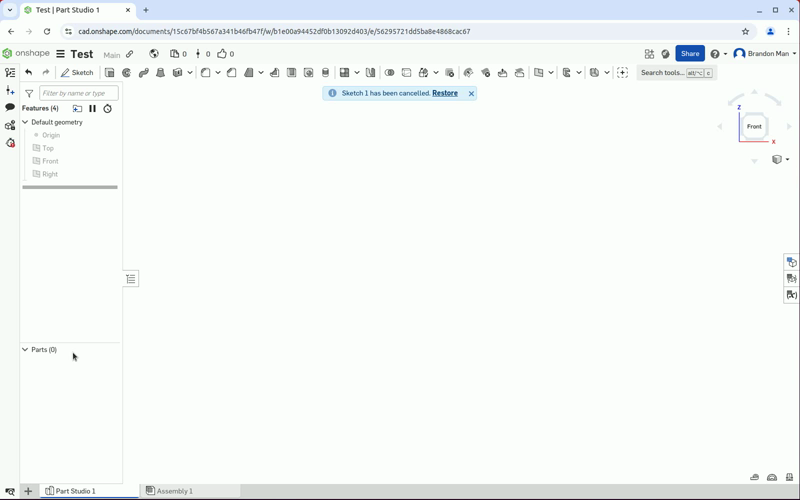
key(shift+y)
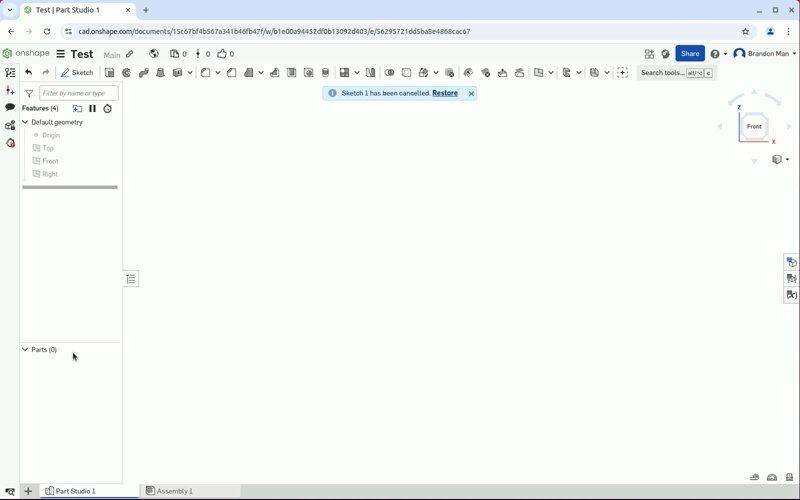
key(shift+s)
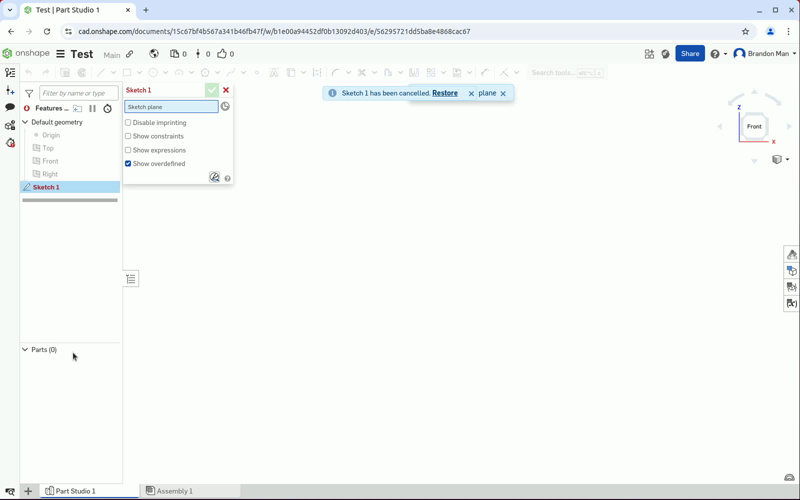
mouse_move(73, 163)
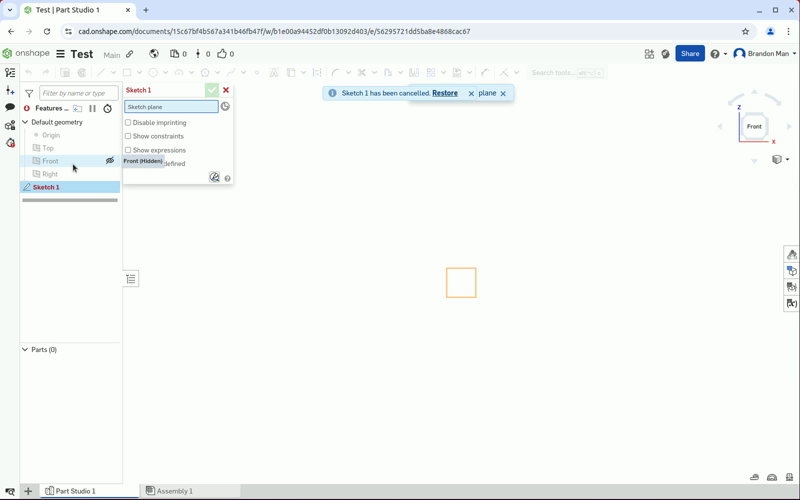
click(73, 163)
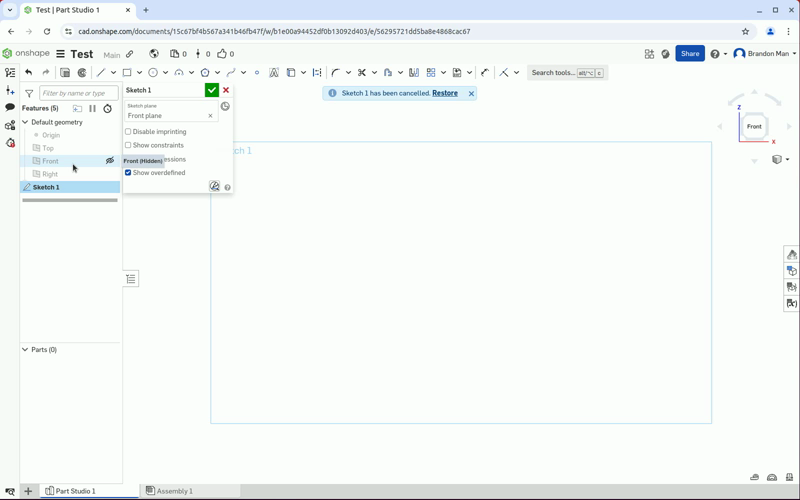
mouse_move(73, 352)
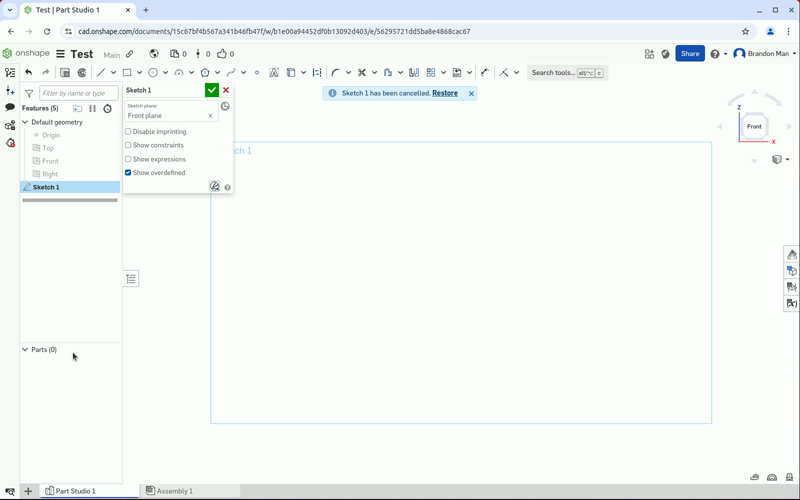
key(y)
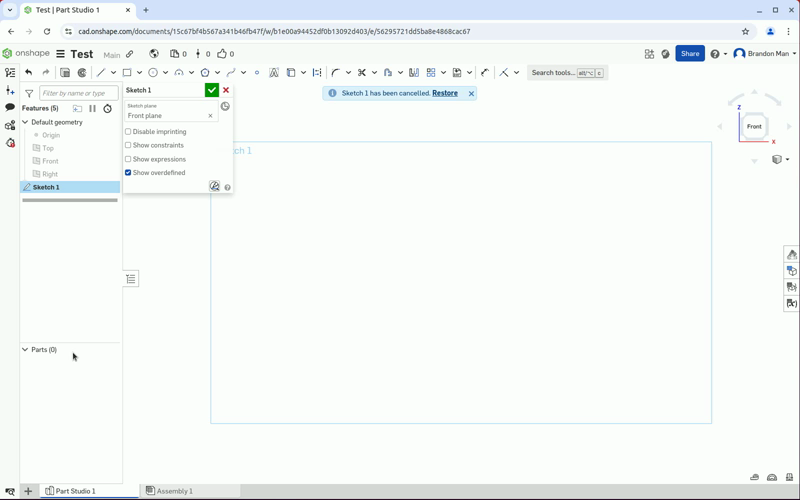
key(c)
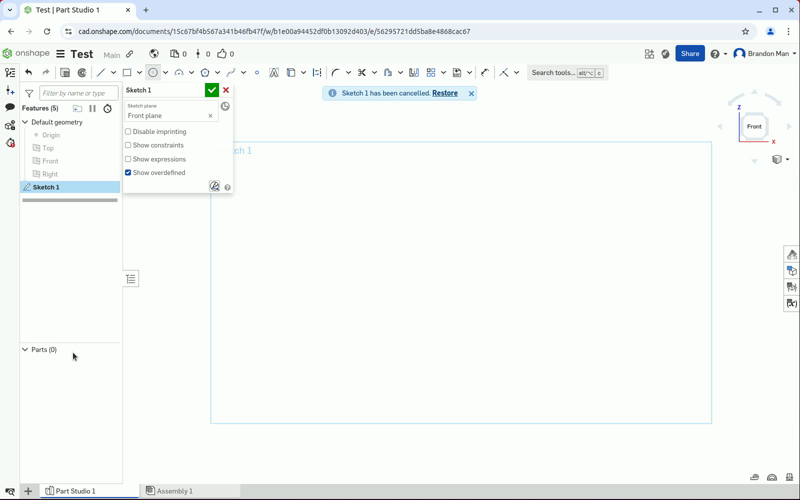
key_down(shift)
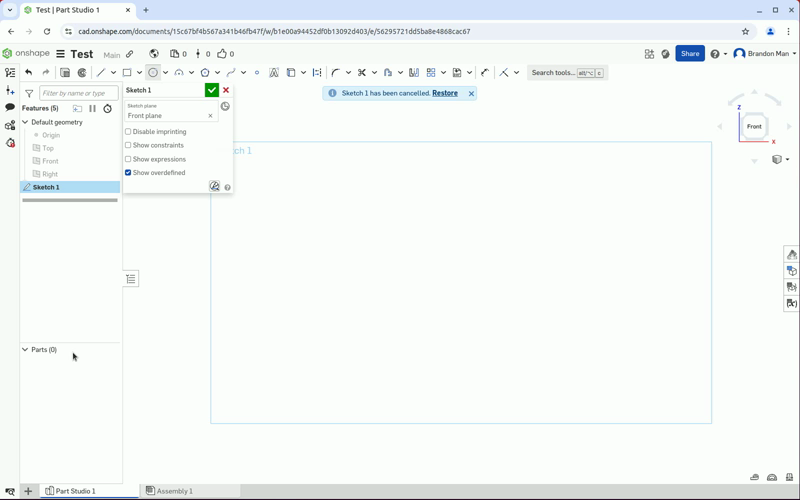
mouse_move(460, 282)
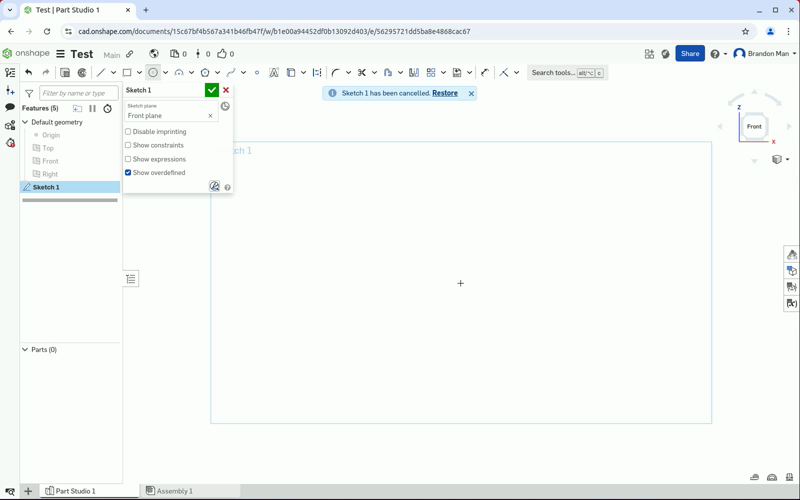
click(460, 282)
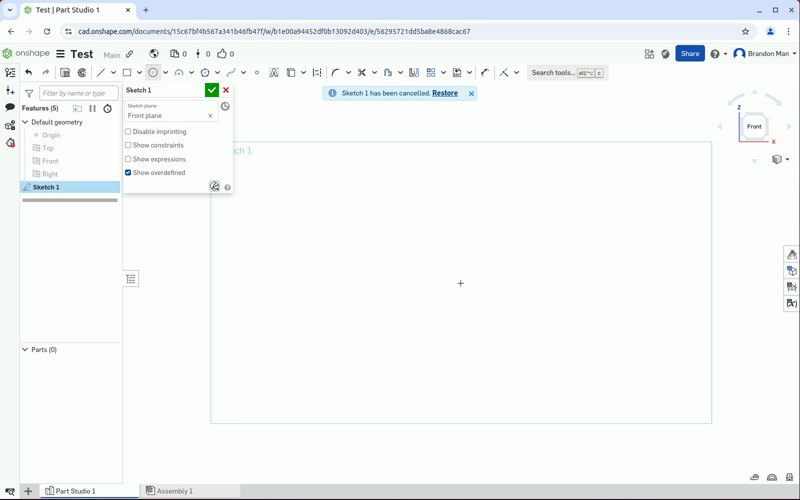
key_up(shift)
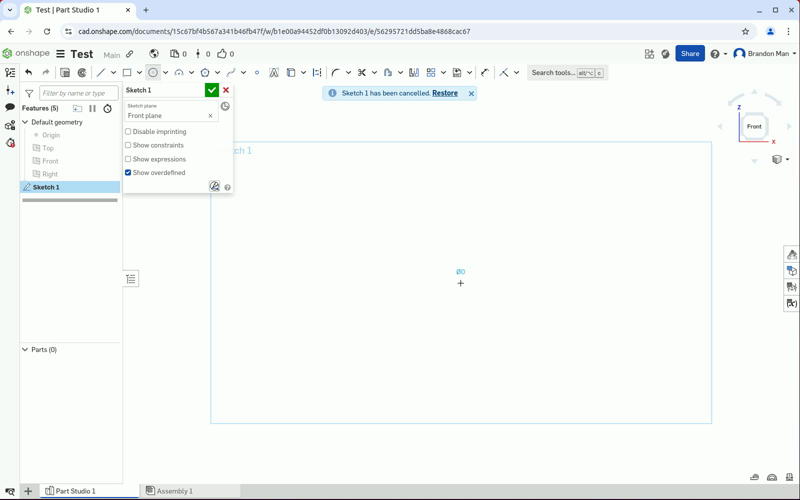
mouse_move(505, 282)
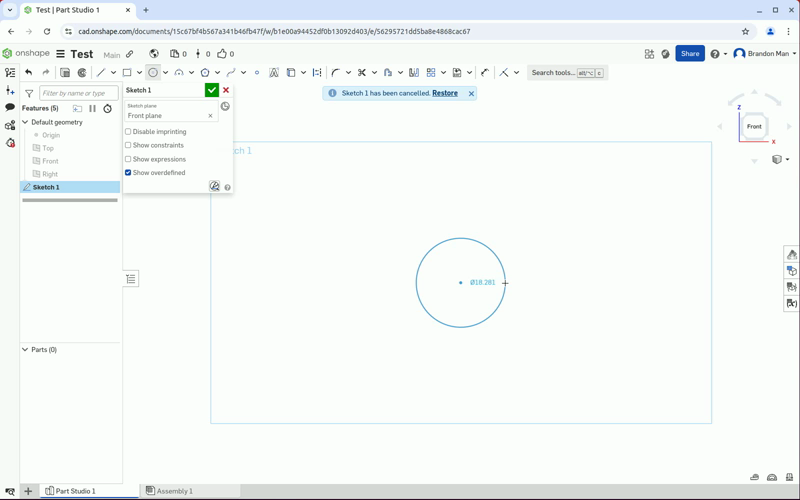
click(505, 282)
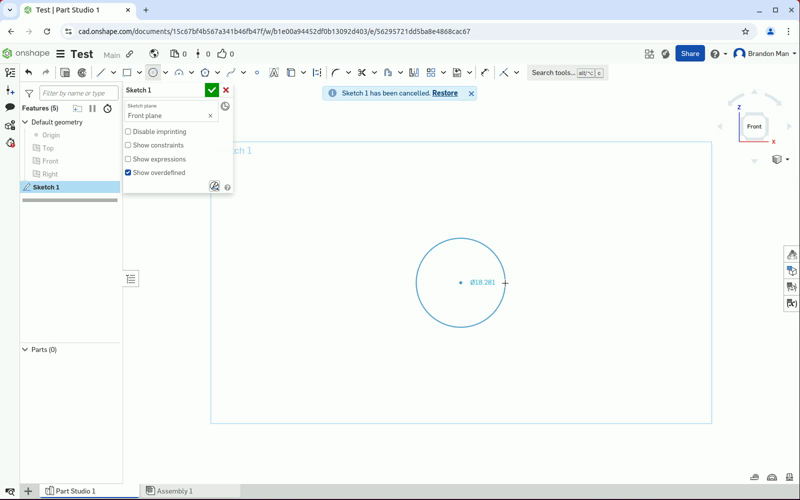
key(esc)
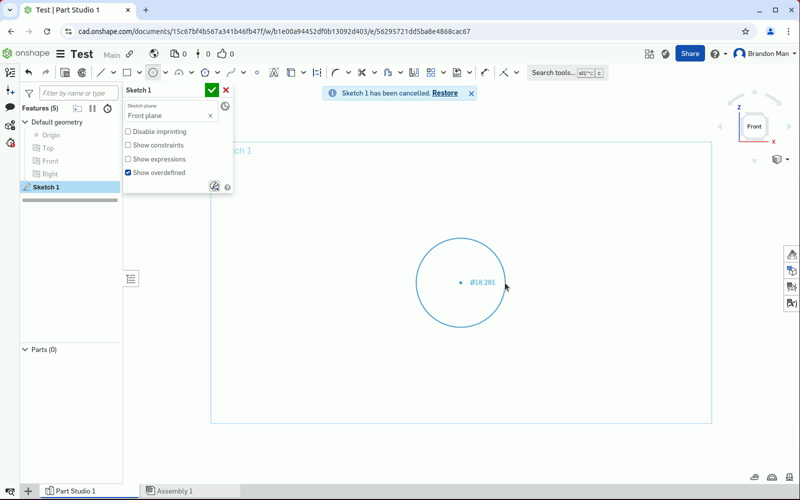
key(c)
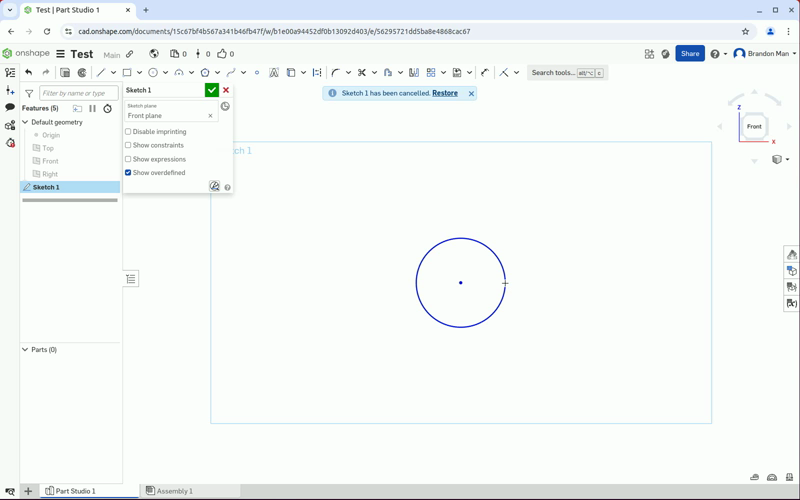
key_down(shift)
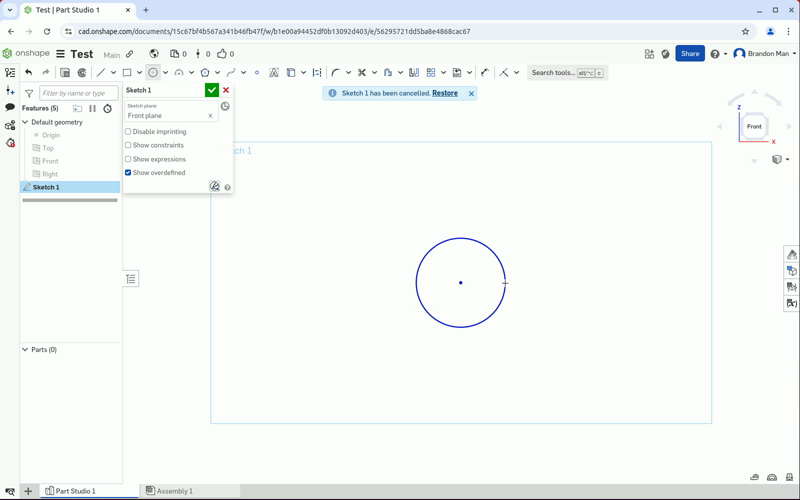
mouse_move(460, 282)
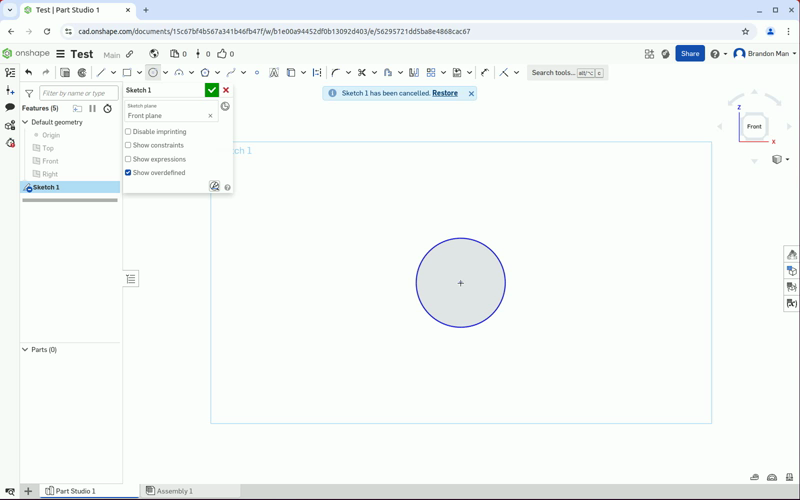
click(460, 282)
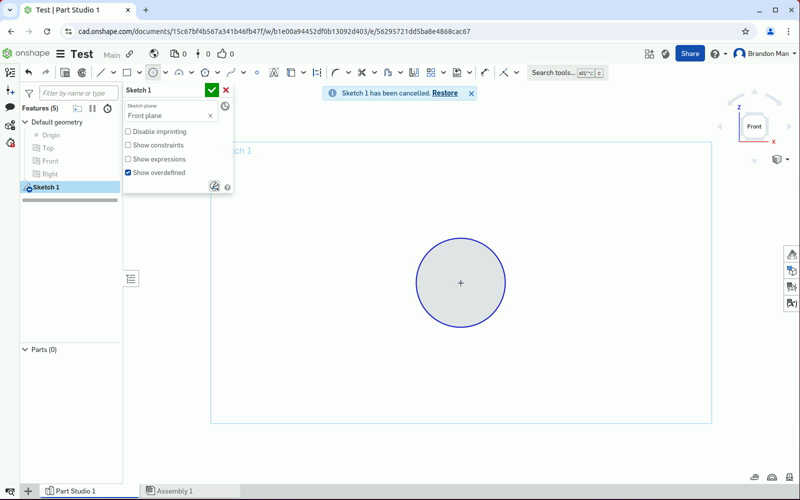
key_up(shift)
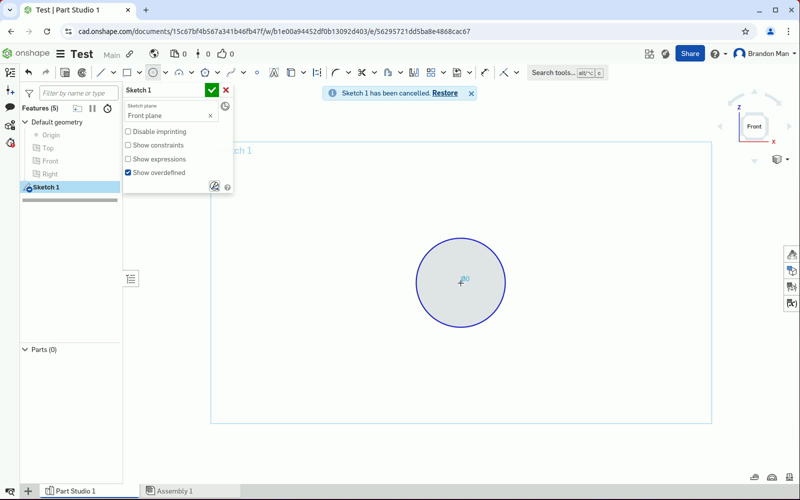
mouse_move(478, 282)
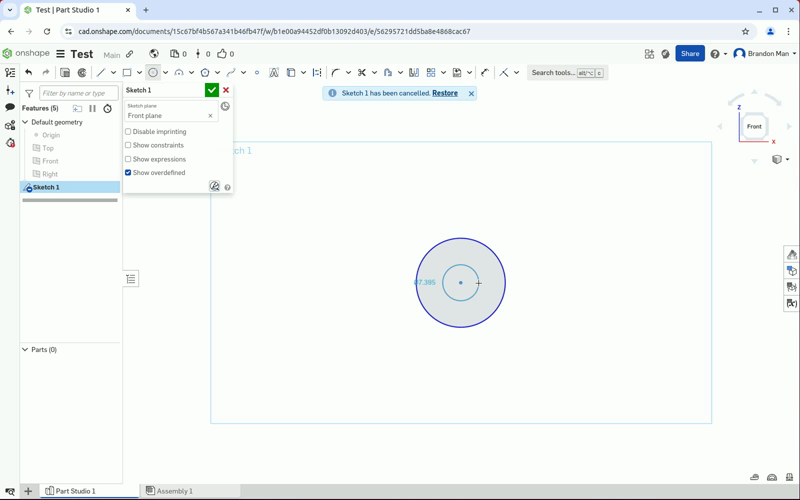
click(478, 282)
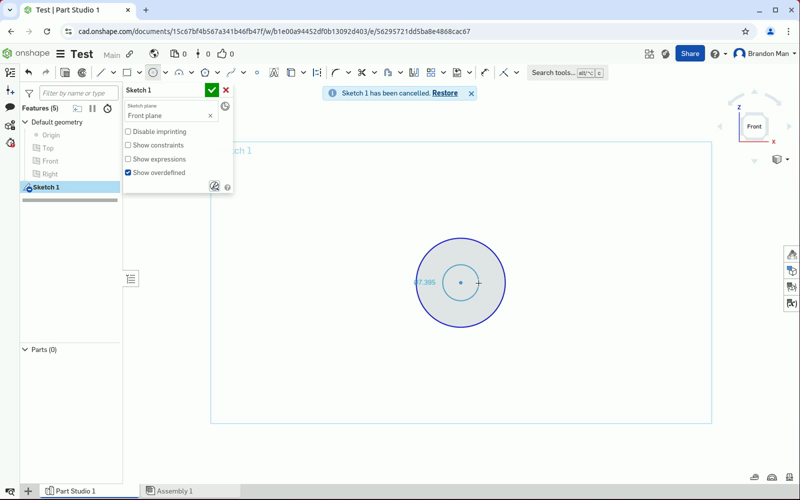
key(esc)
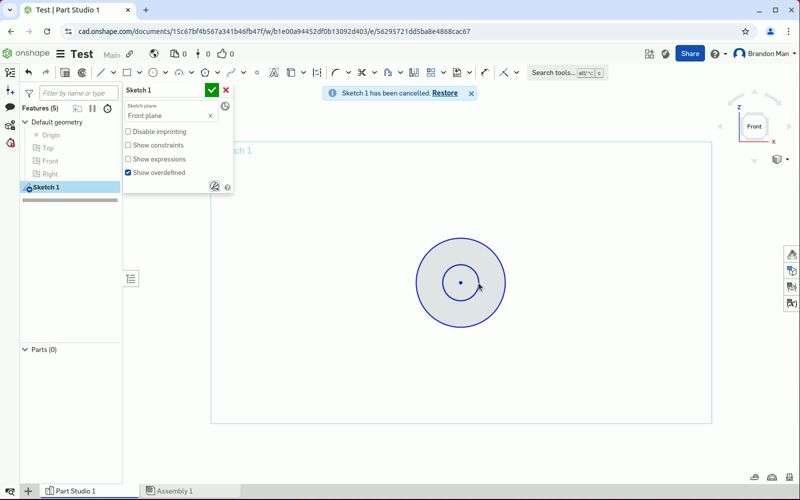
mouse_move(436, 262)
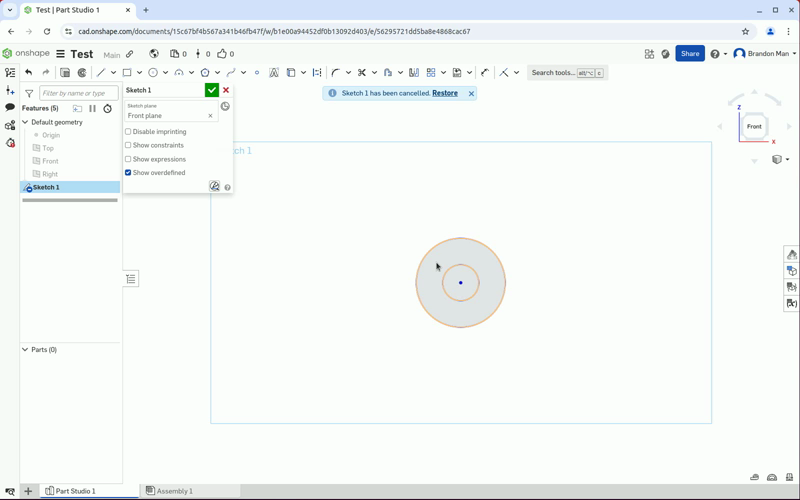
click(436, 262)
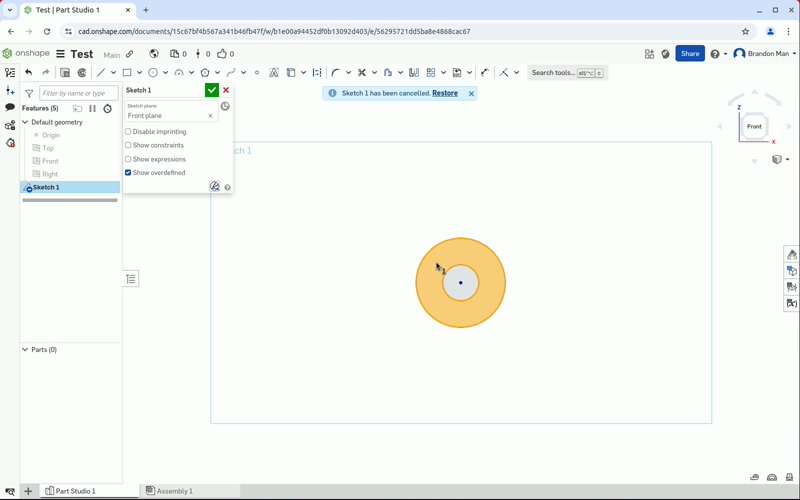
mouse_move(73, 352)
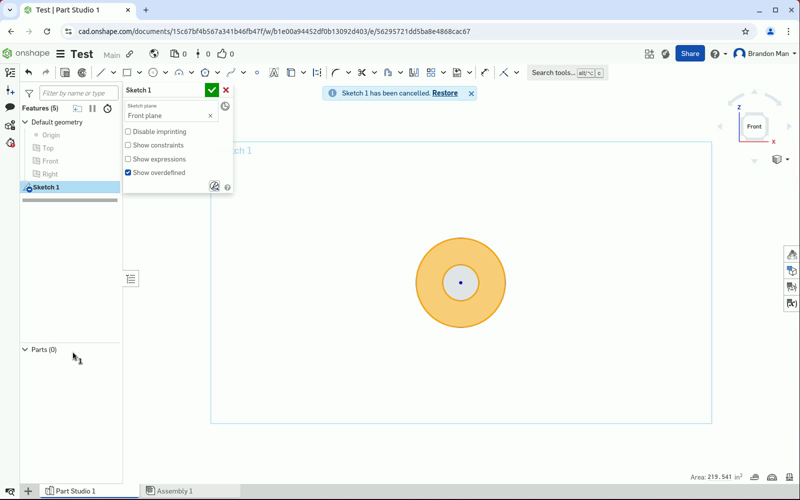
key(shift+y)
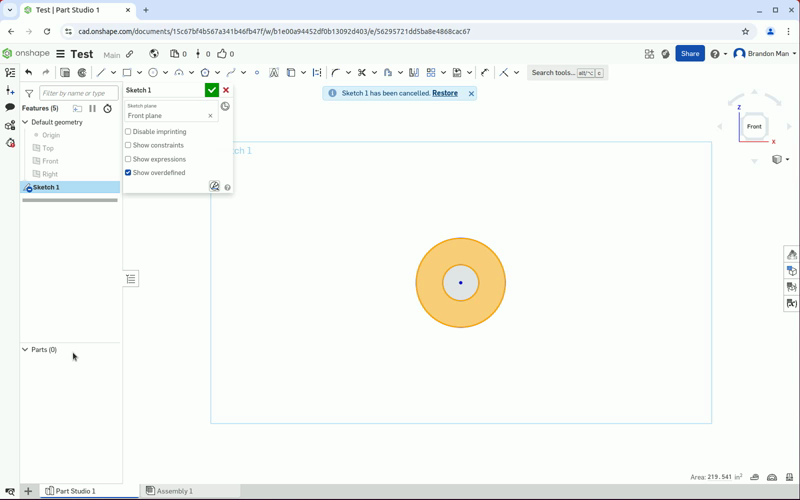
key(shift+e)
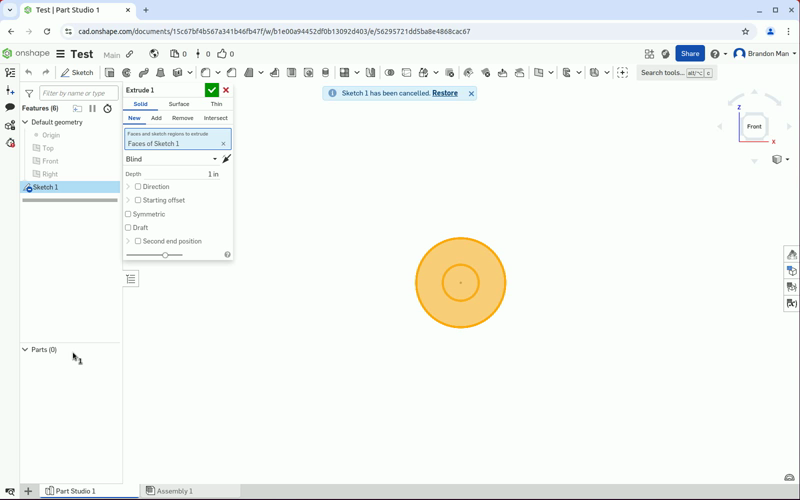
mouse_move(143, 106)
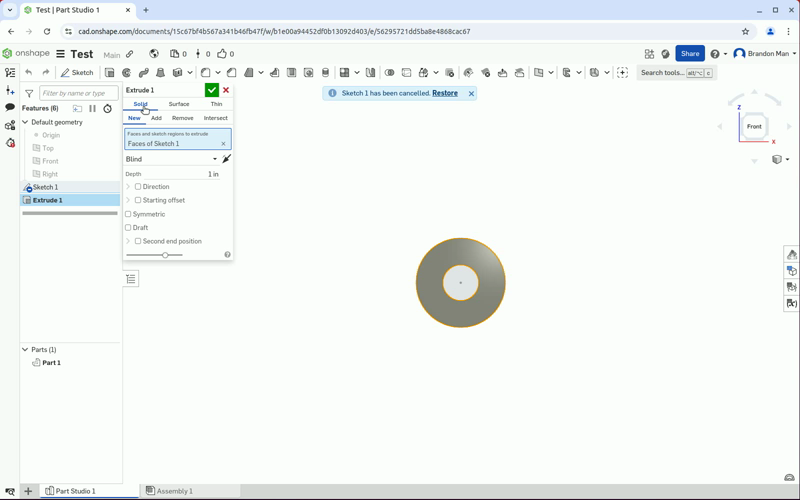
click(143, 106)
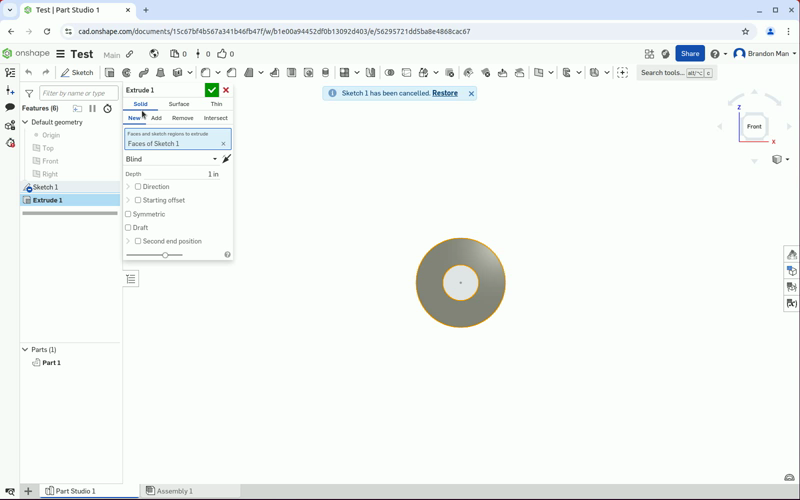
mouse_move(137, 120)
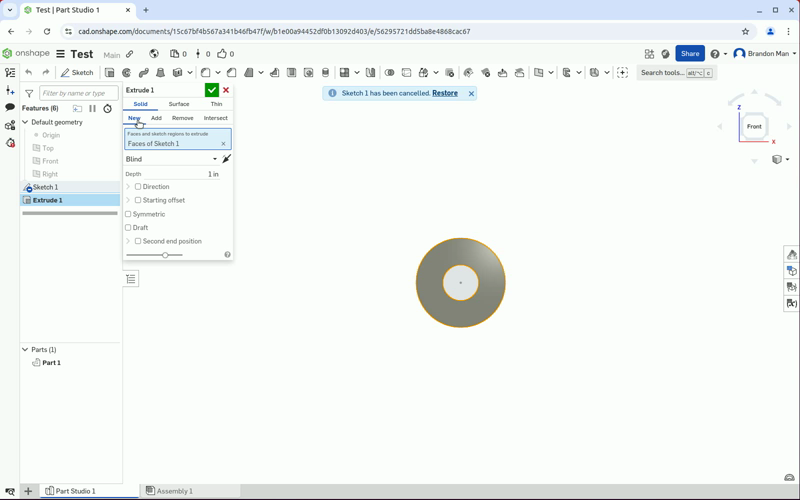
click(137, 120)
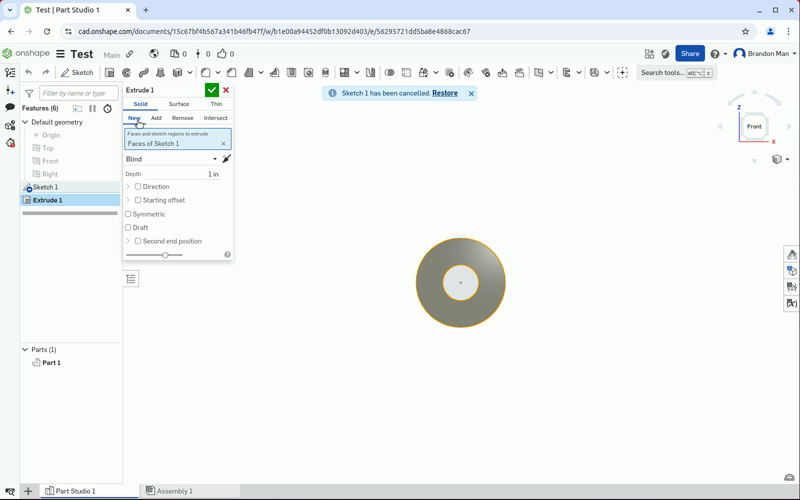
key(tab, 4)
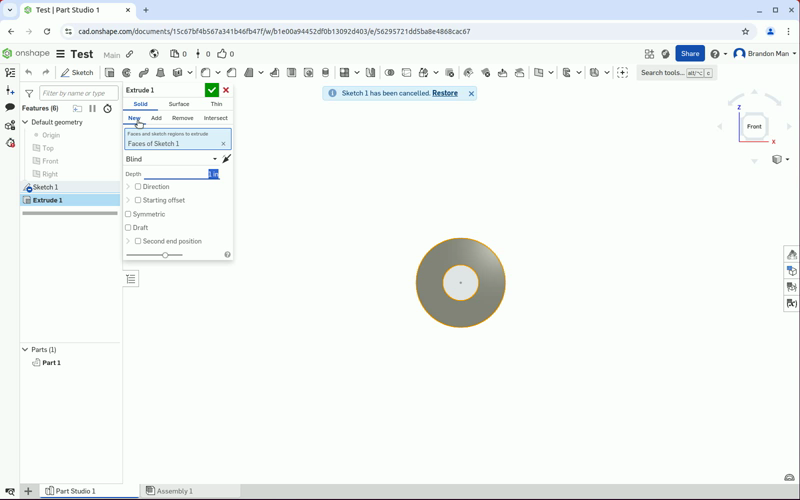
text(3.611)
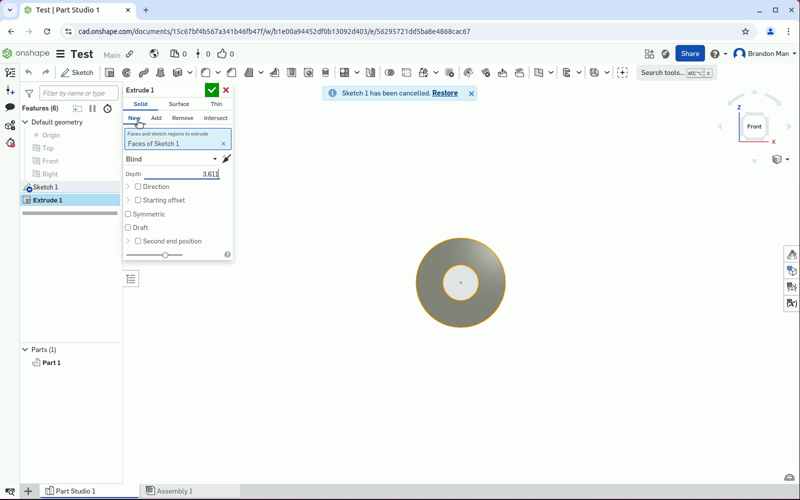
key(enter)
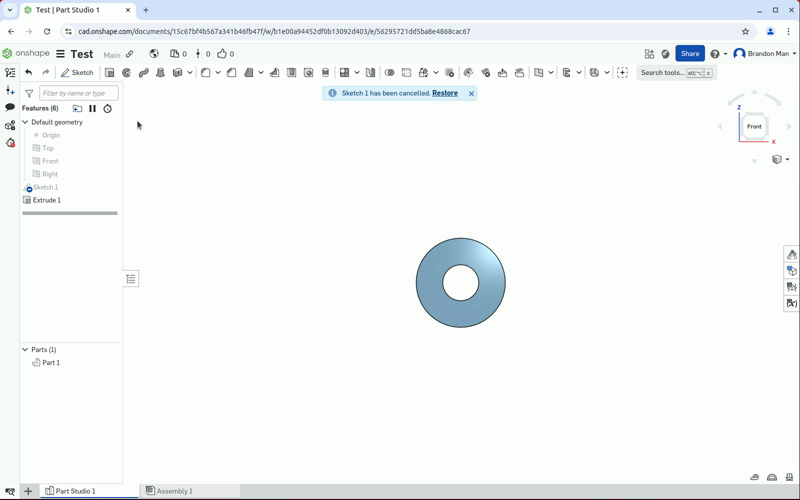
key(shift+h)
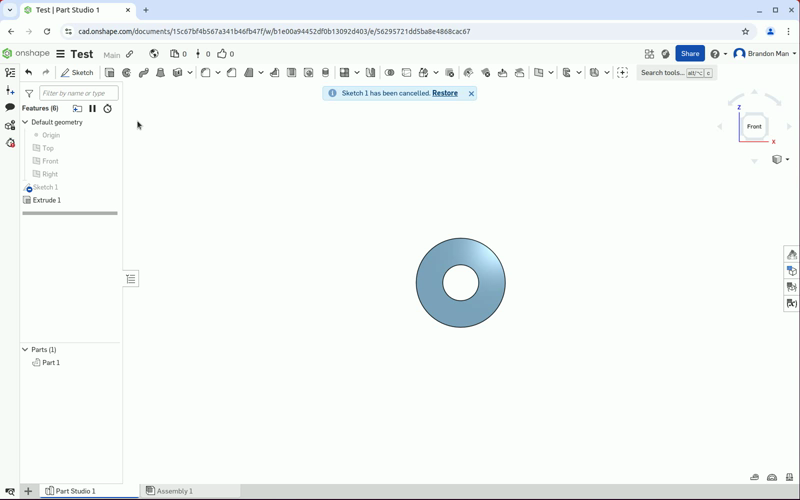
key(shift+h)
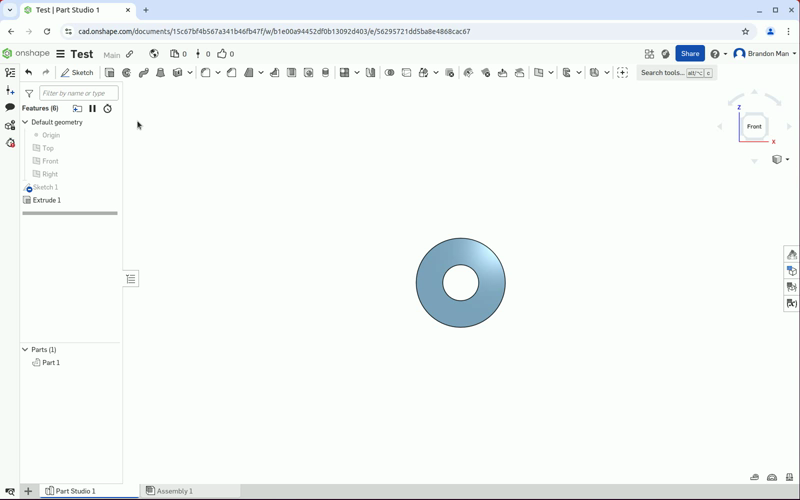
mouse_move(73, 189)
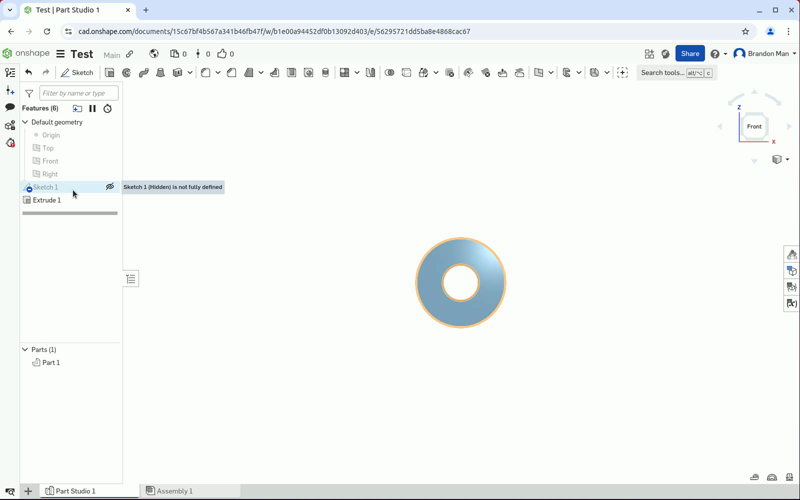
click(73, 189)
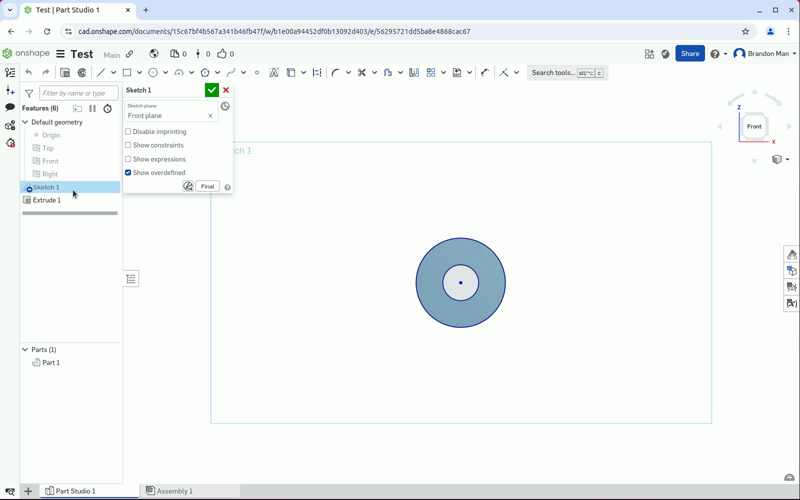
mouse_move(229, 92)
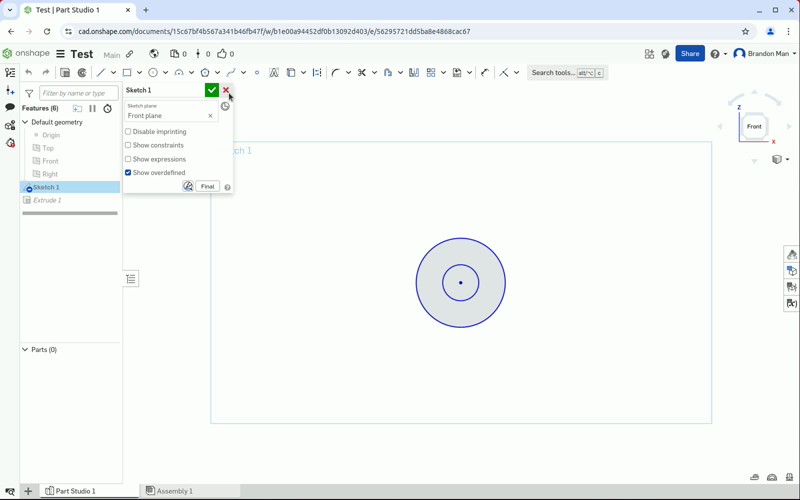
click(229, 92)
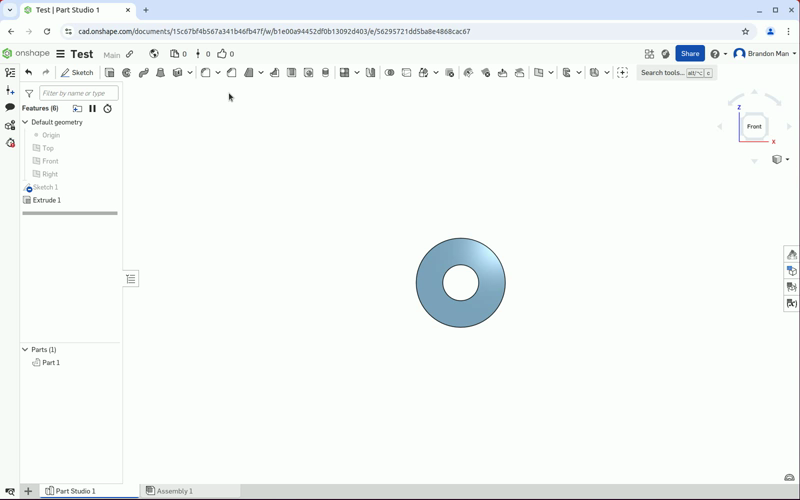
mouse_move(541, 75)
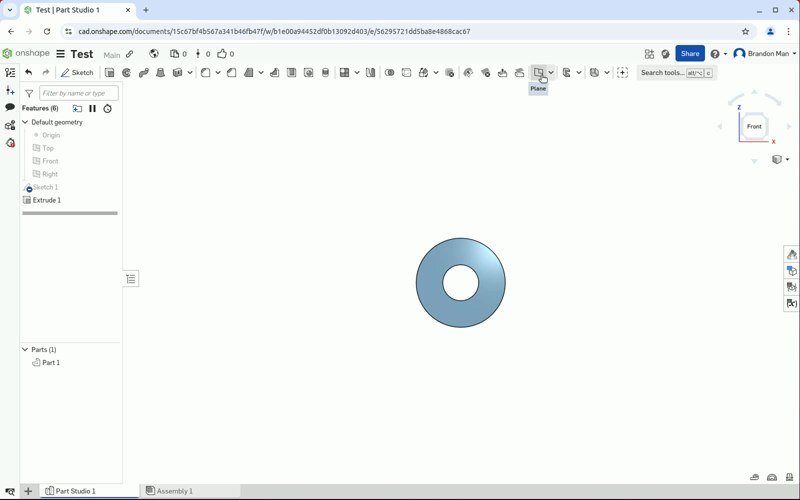
click(541, 75)
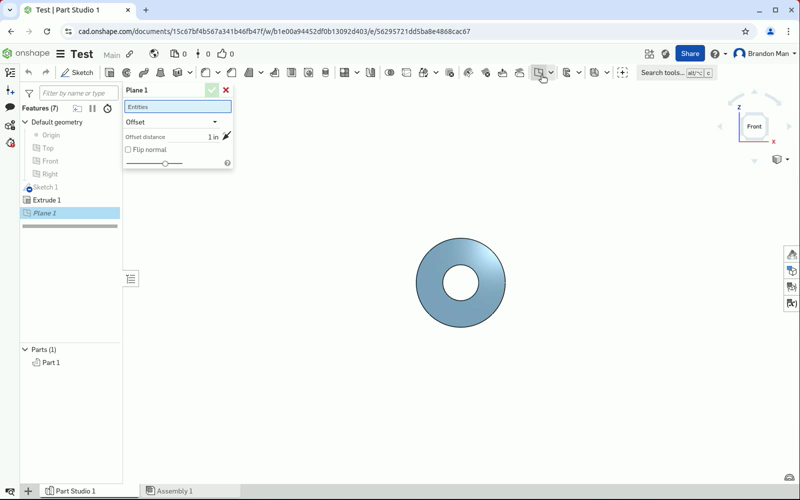
mouse_move(73, 163)
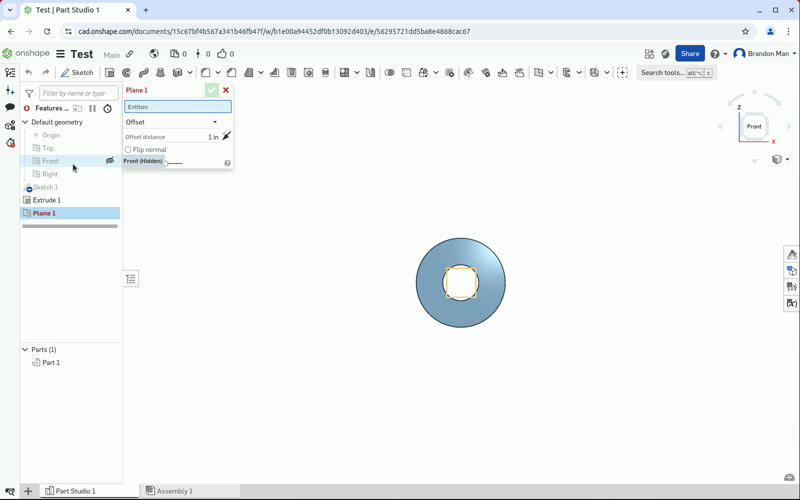
click(73, 163)
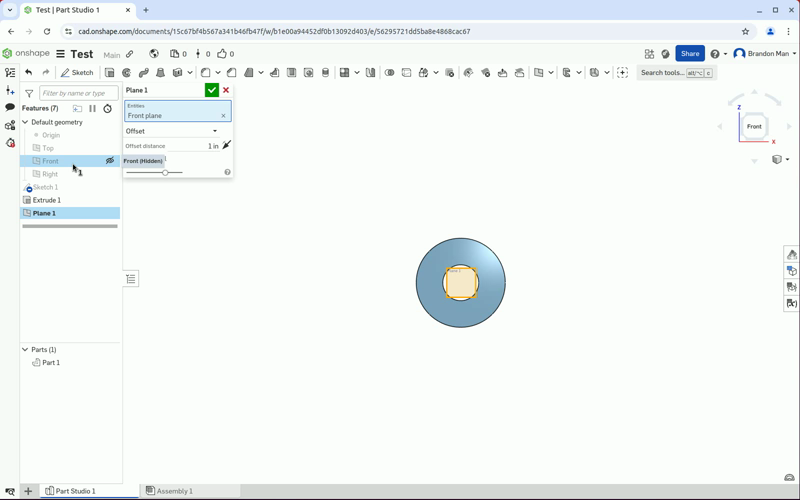
key(tab, 2)
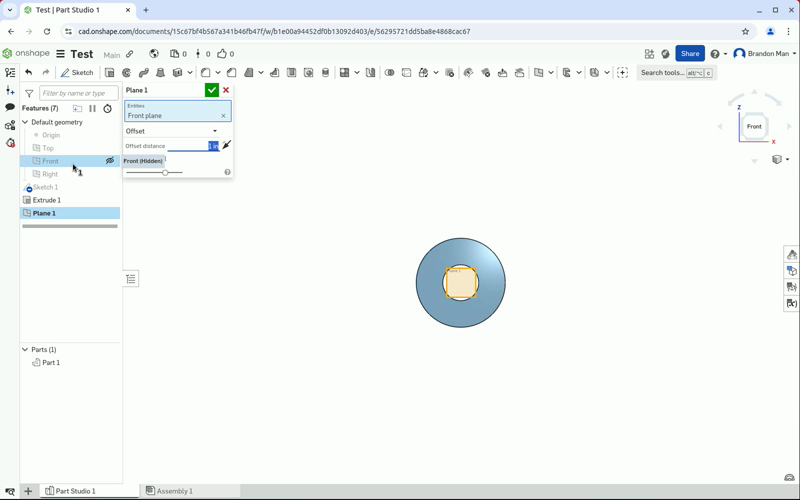
text(3.605)
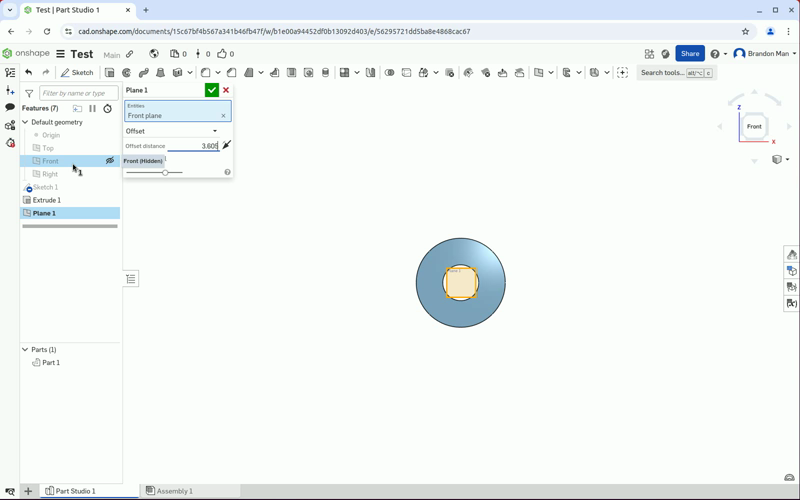
key(enter, 2)
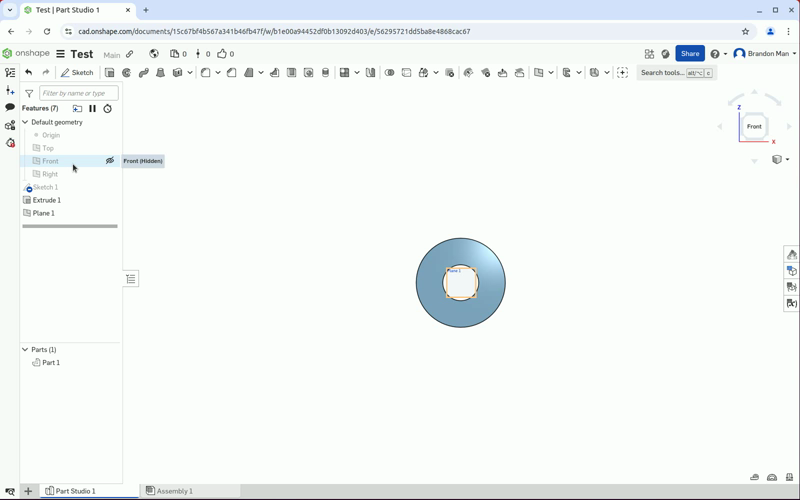
key(shift+s)
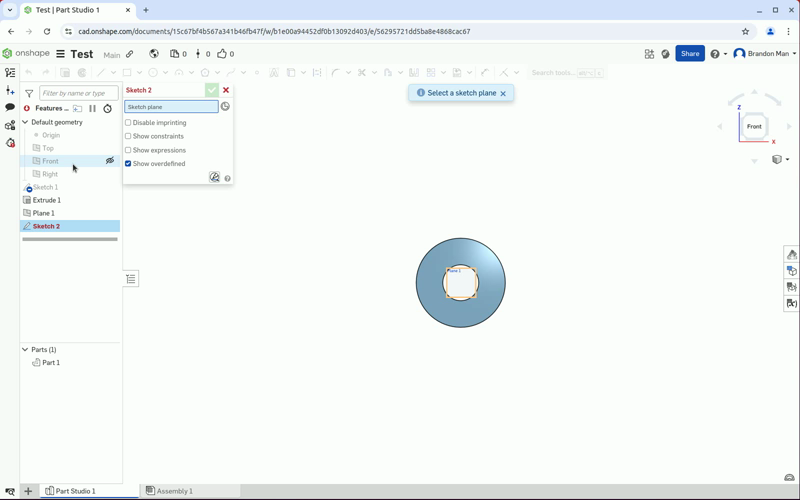
mouse_move(73, 215)
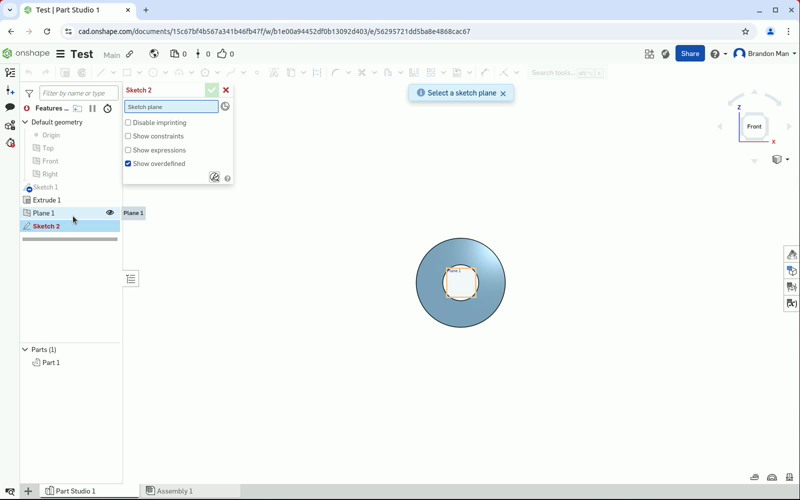
click(73, 215)
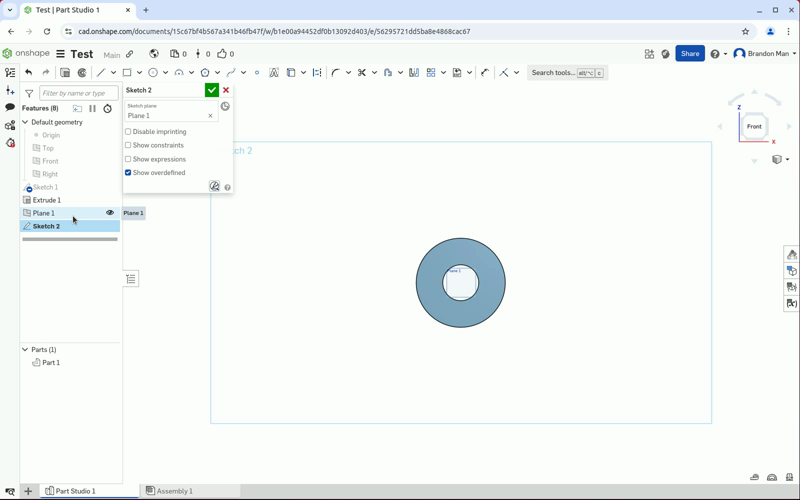
mouse_move(73, 352)
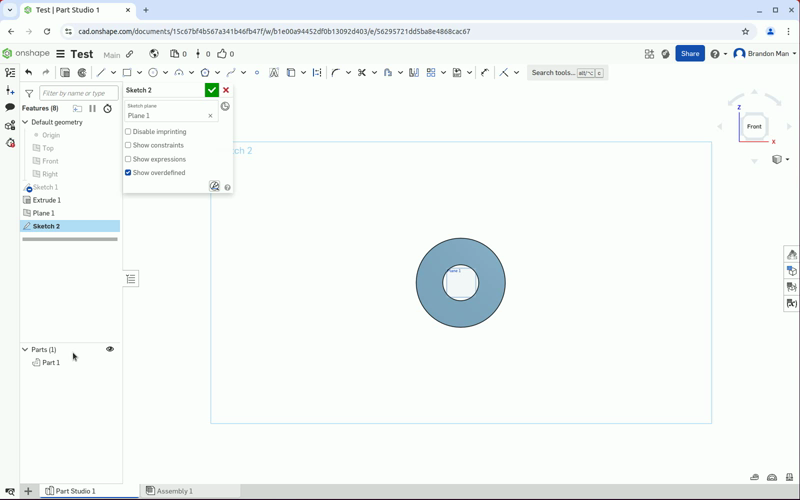
key(y)
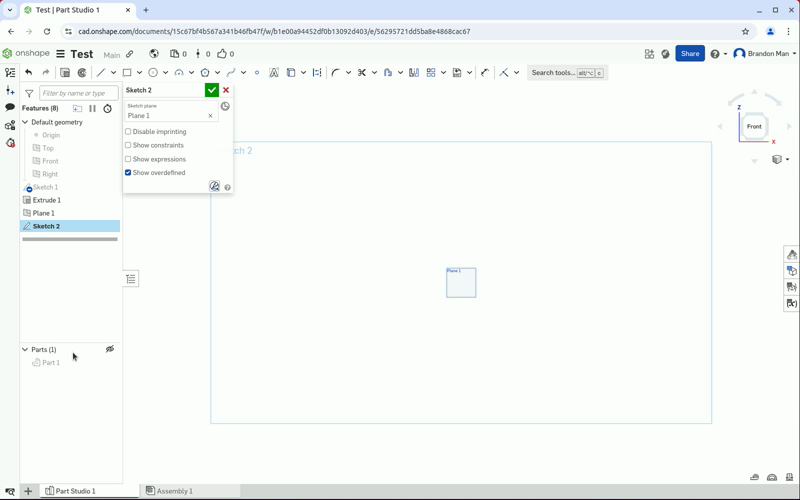
key(c)
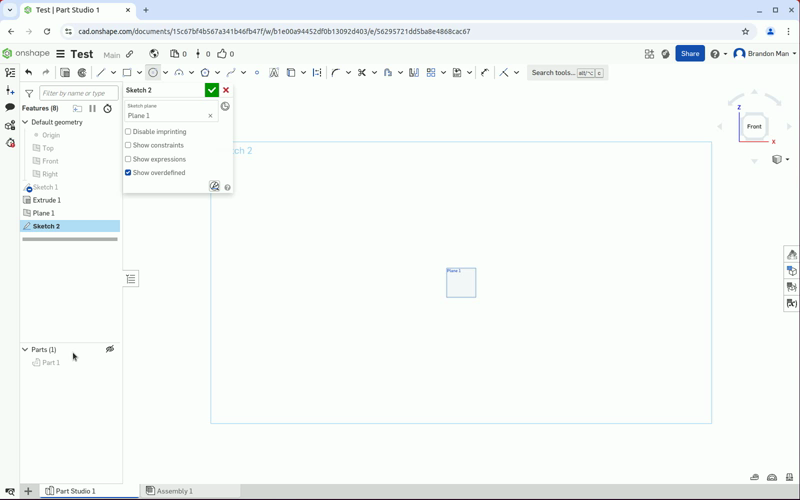
key_down(shift)
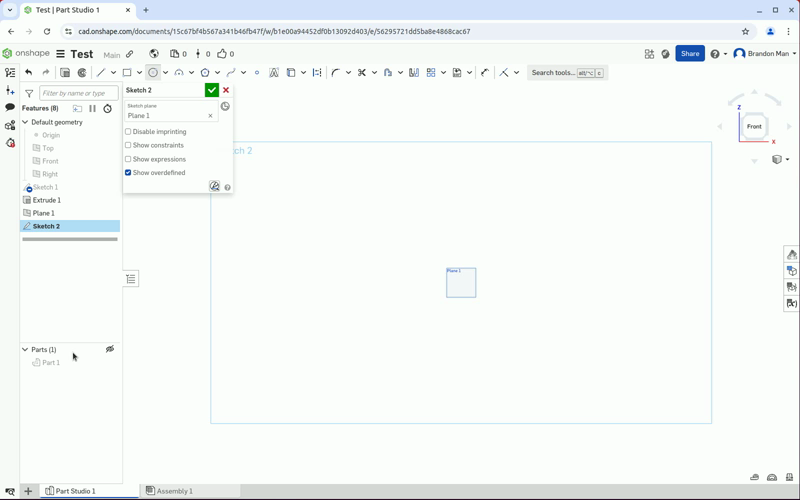
mouse_move(460, 282)
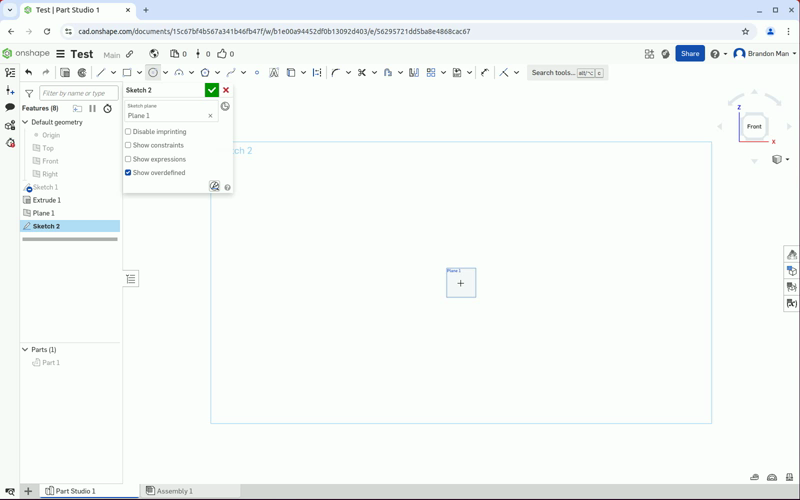
click(460, 282)
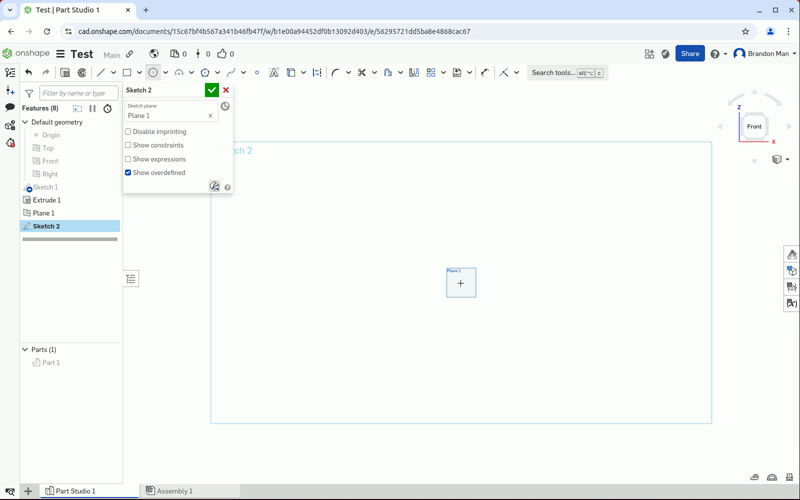
key_up(shift)
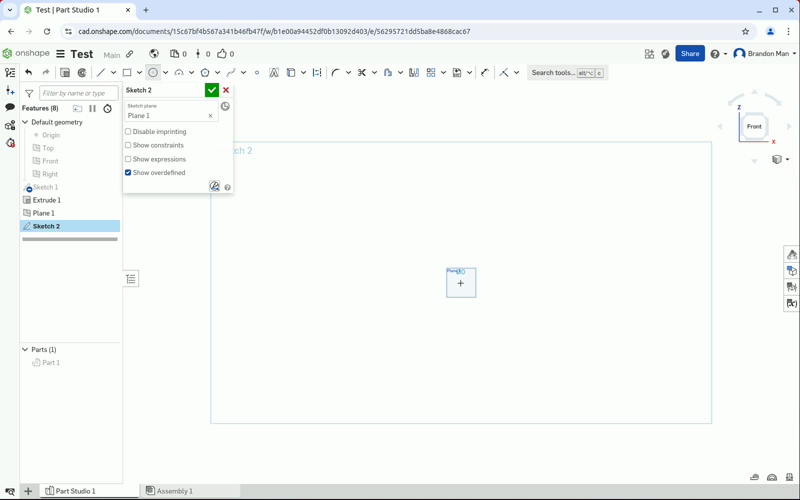
mouse_move(492, 282)
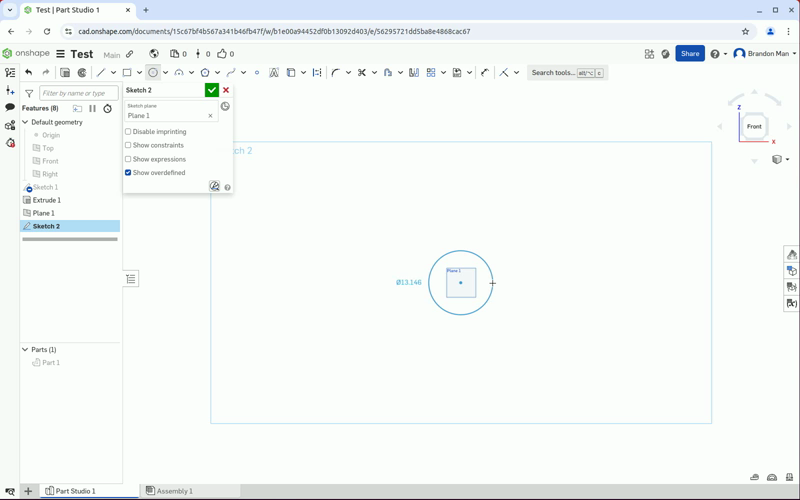
click(492, 282)
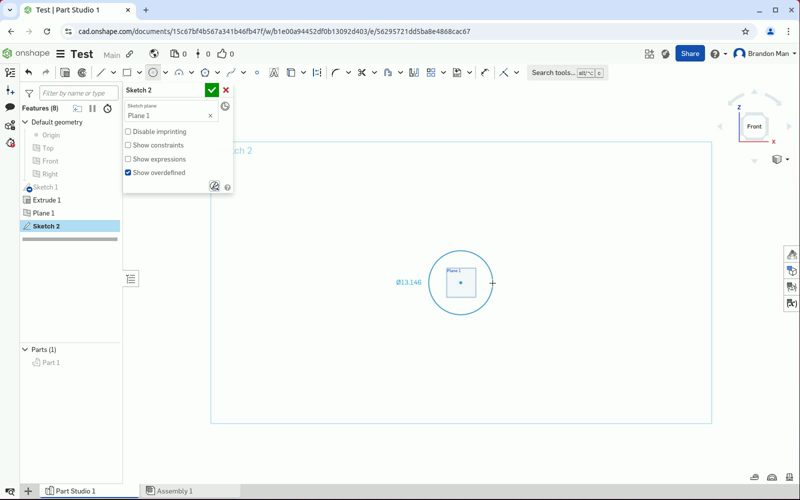
key(esc)
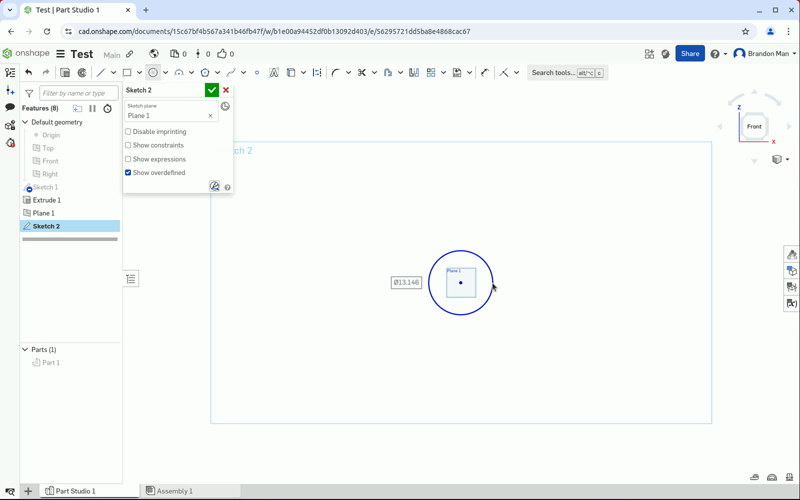
key(c)
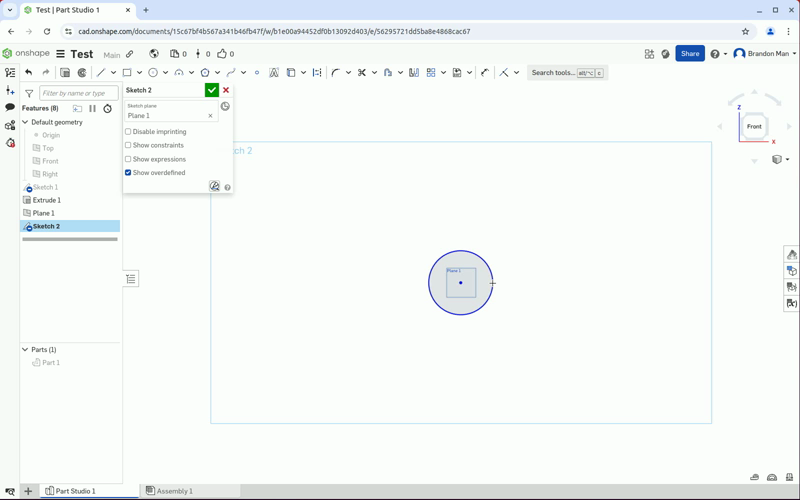
key_down(shift)
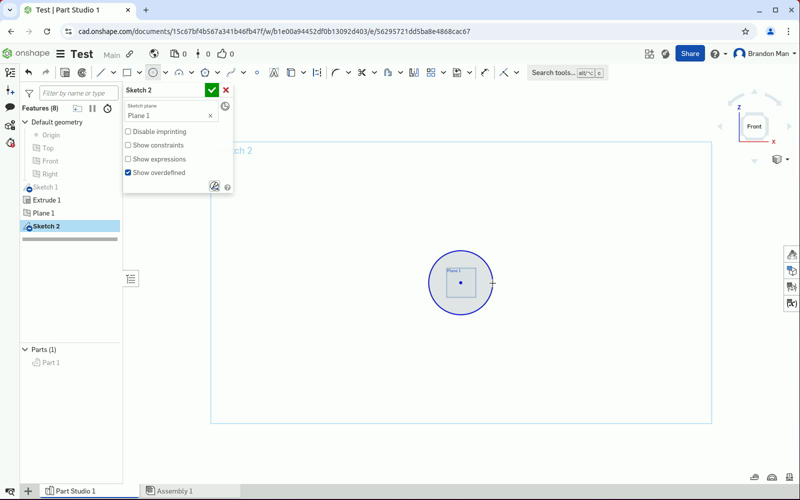
mouse_move(460, 282)
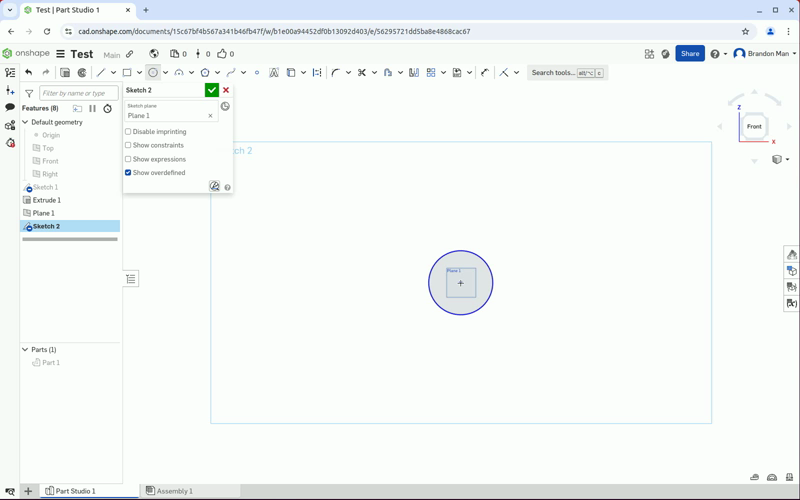
click(460, 282)
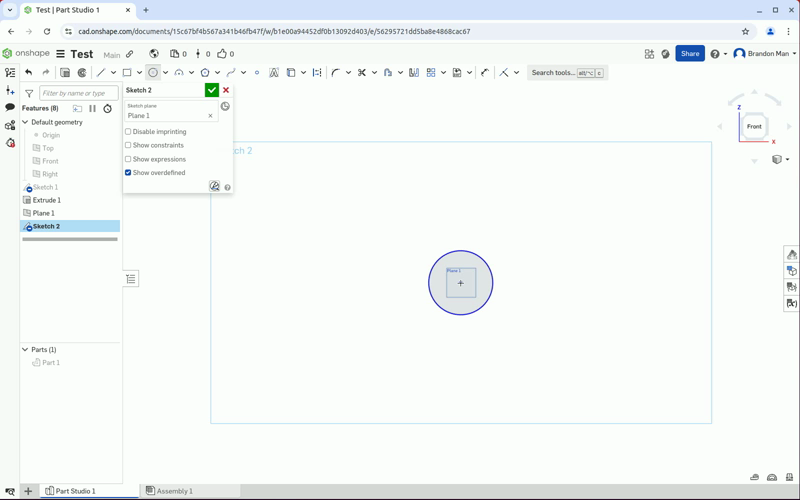
key_up(shift)
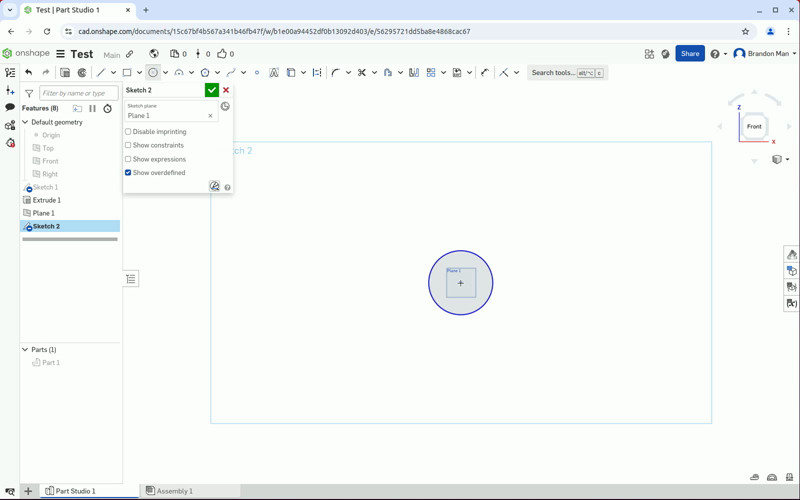
mouse_move(478, 282)
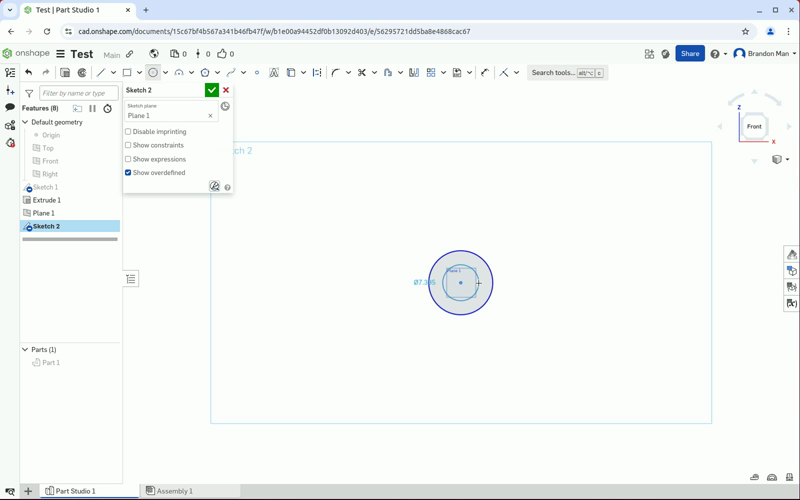
click(478, 282)
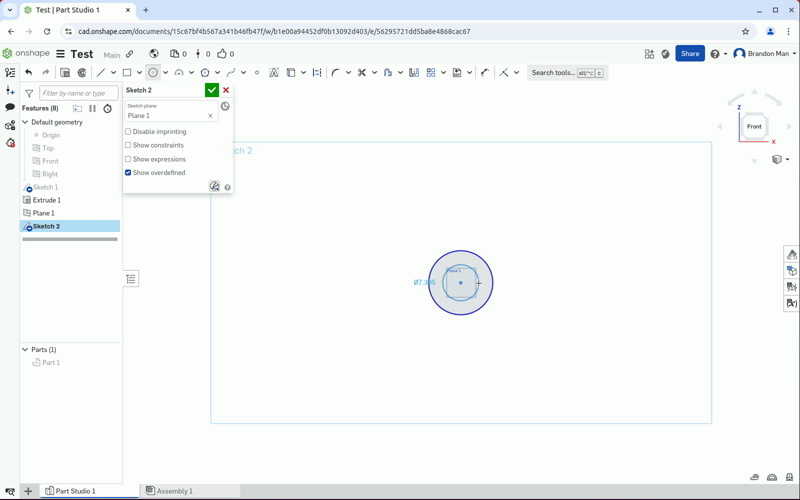
key(esc)
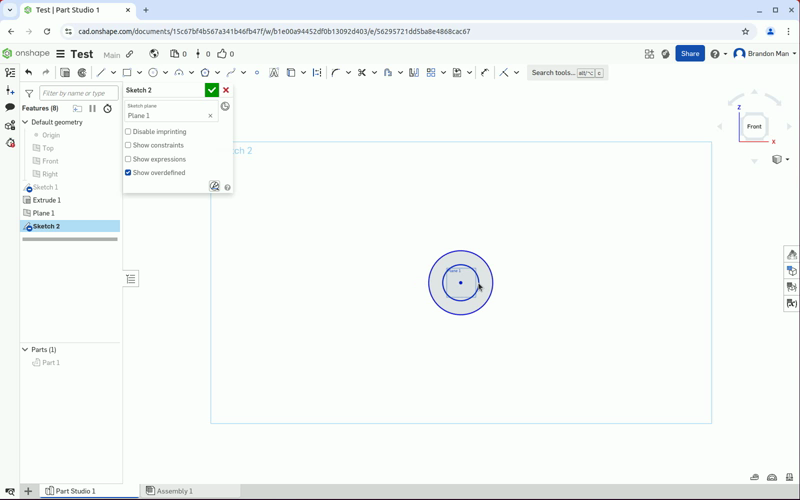
mouse_move(445, 306)
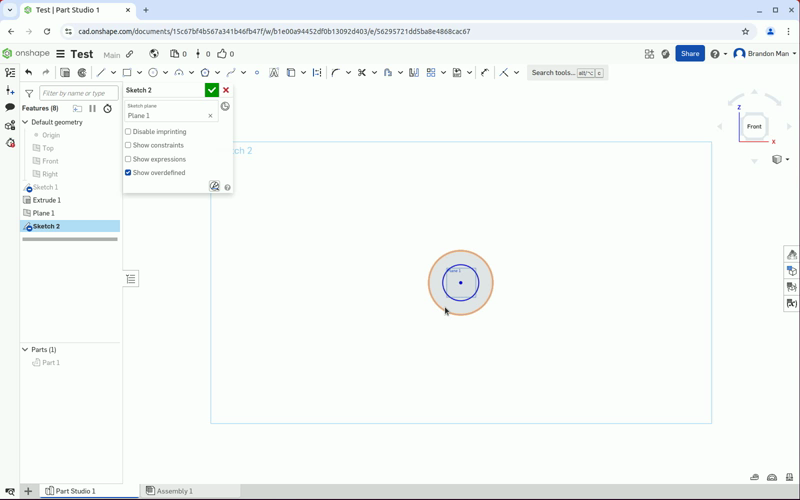
click(445, 306)
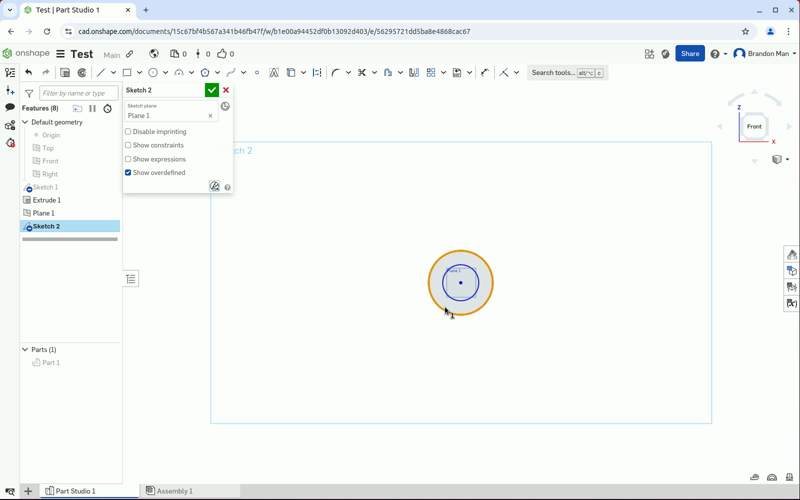
mouse_move(73, 352)
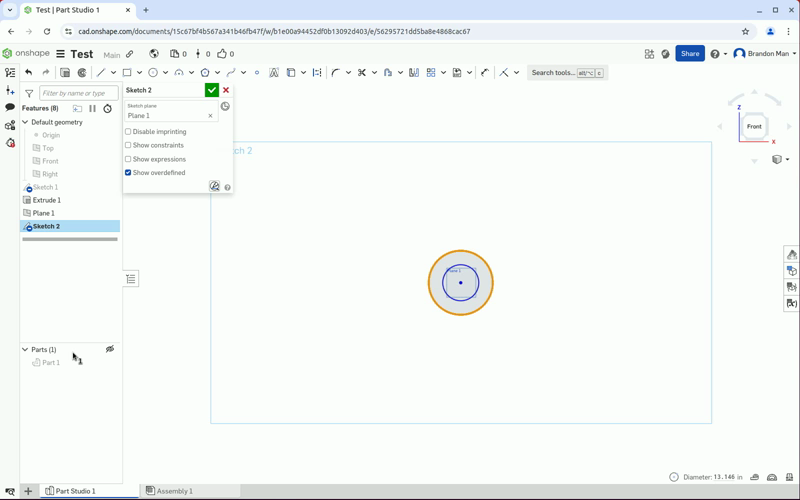
key(shift+y)
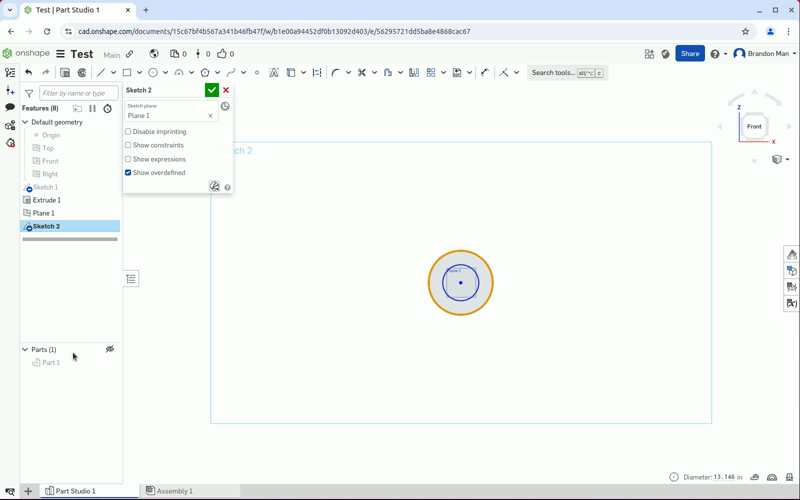
key(shift+e)
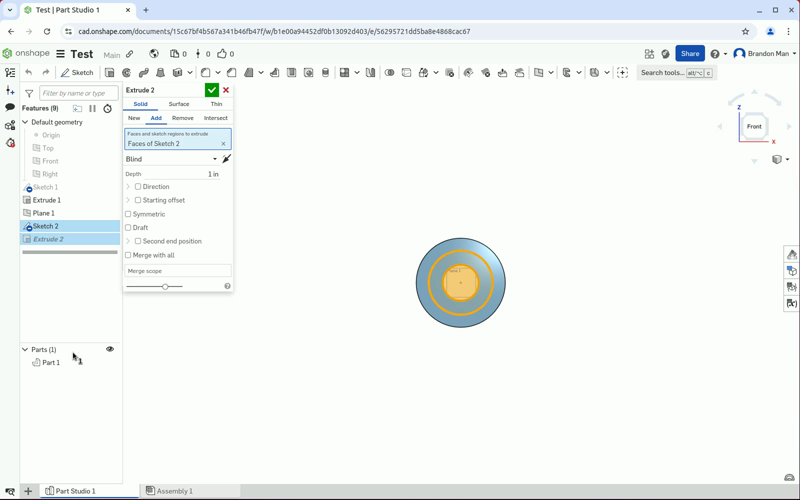
mouse_move(143, 106)
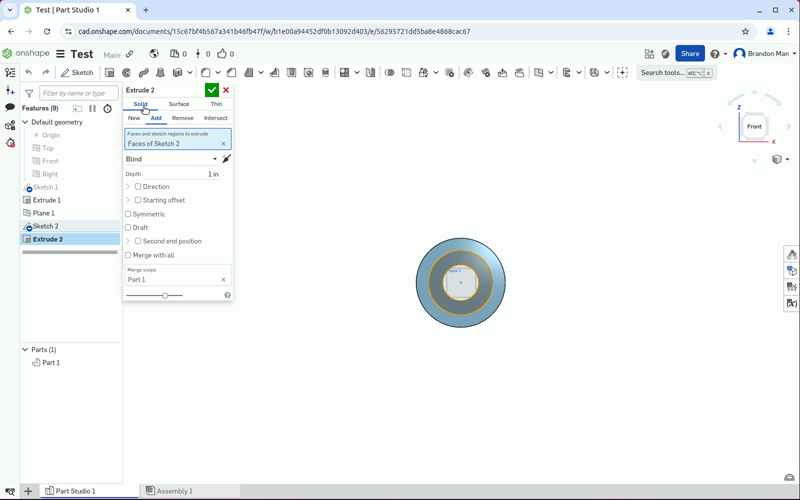
click(143, 106)
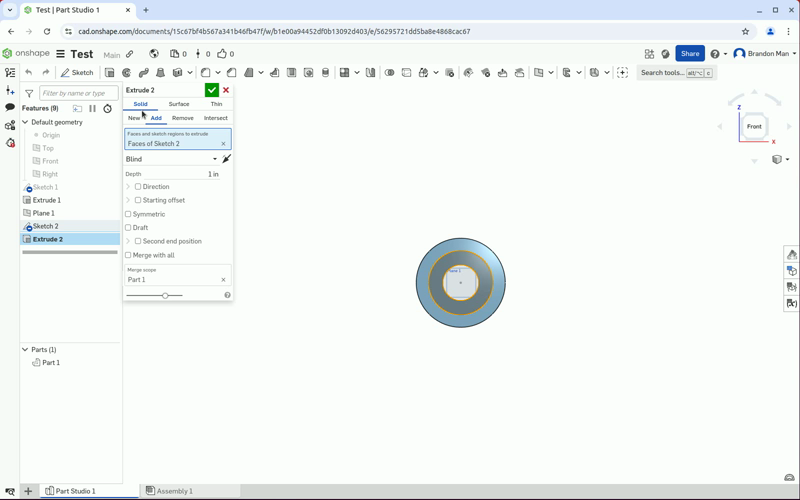
mouse_move(137, 120)
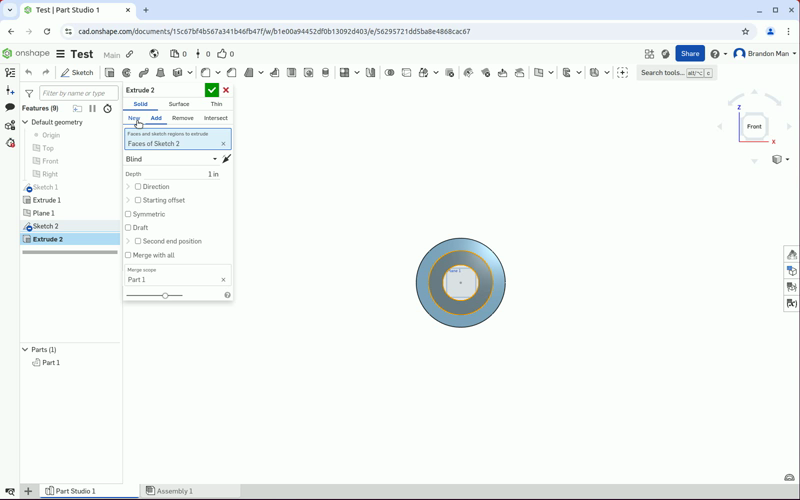
click(137, 120)
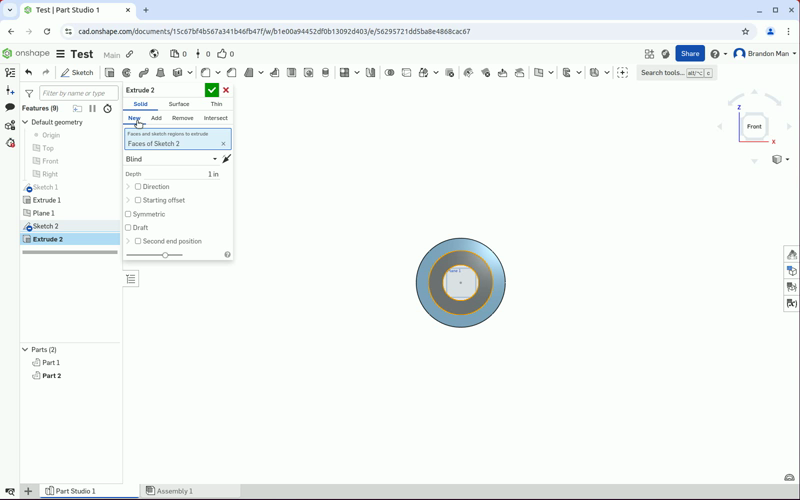
key(tab, 4)
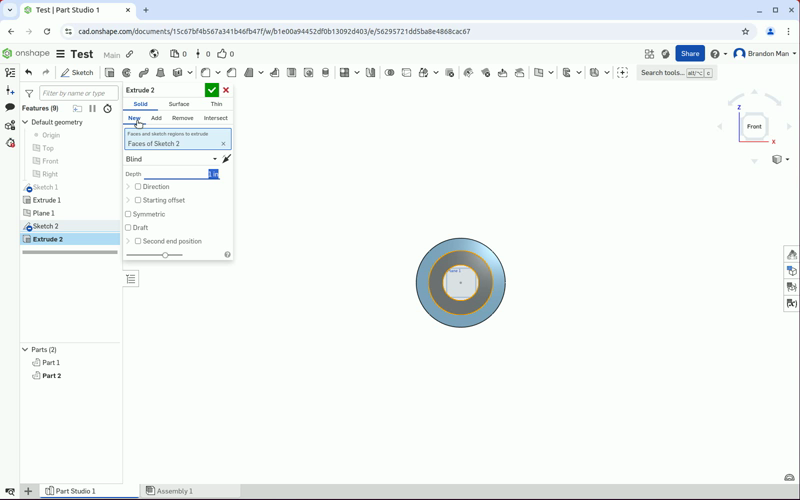
text(1.204)
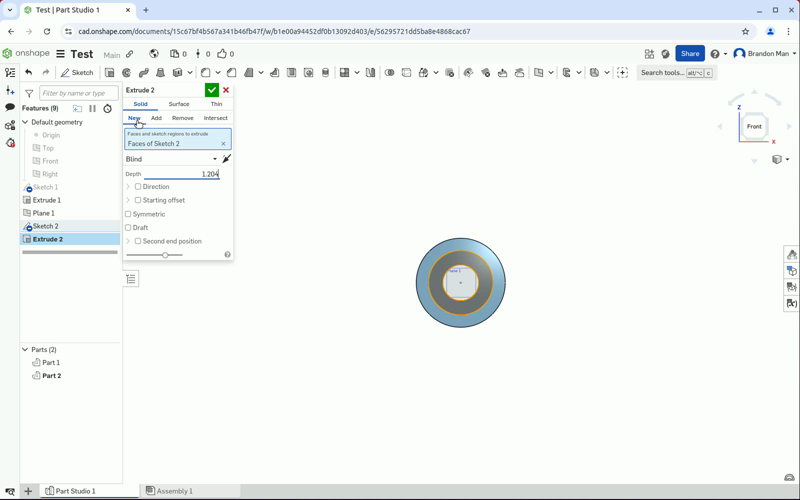
key(enter)
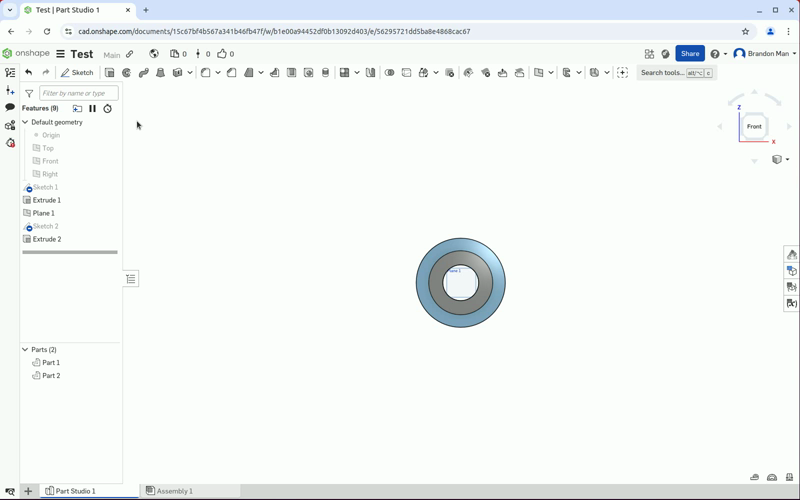
key(shift+h)
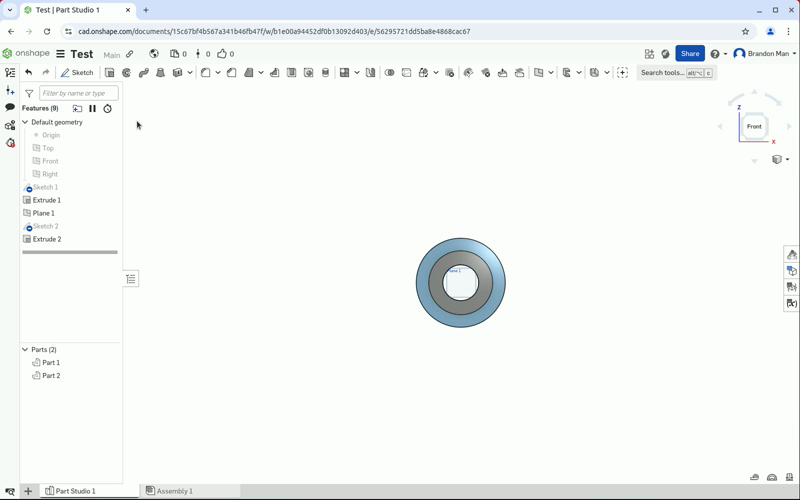
key(shift+h)
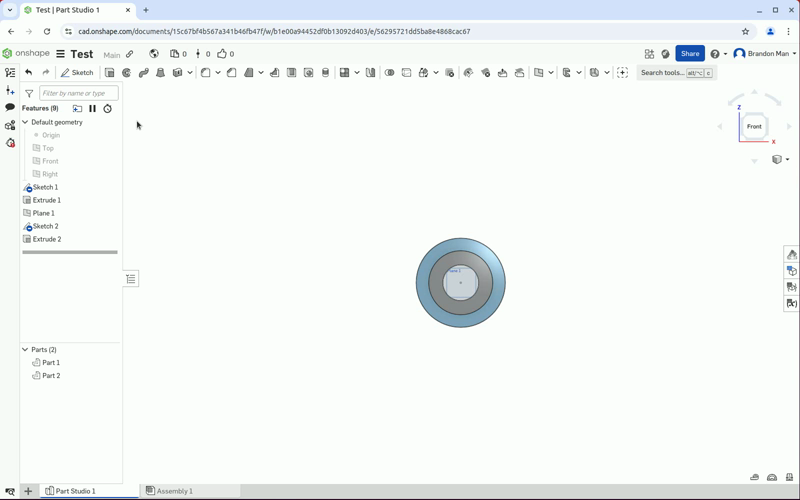
key(shift+7)
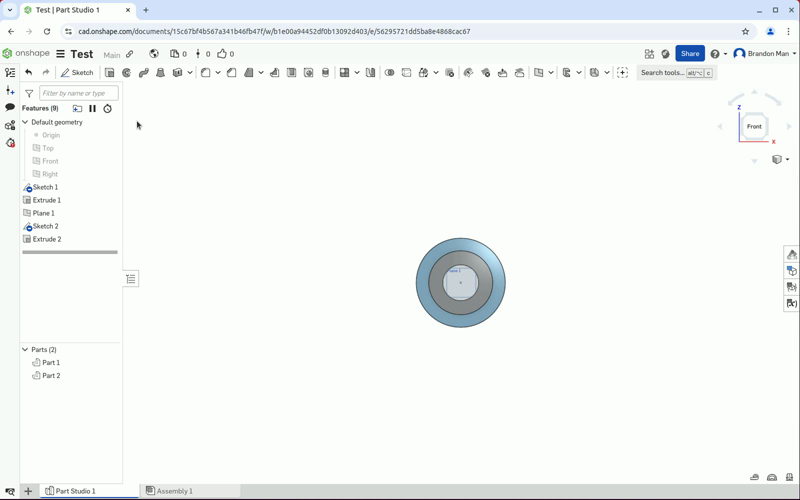
key(left, 2)
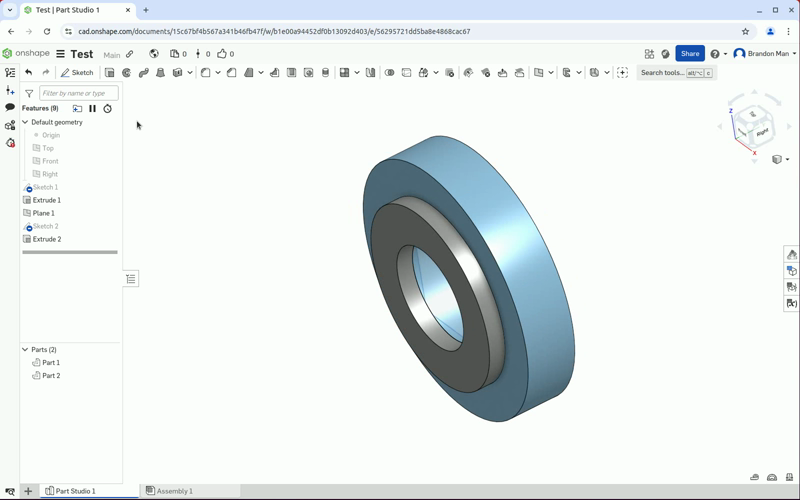
key(down, 2)
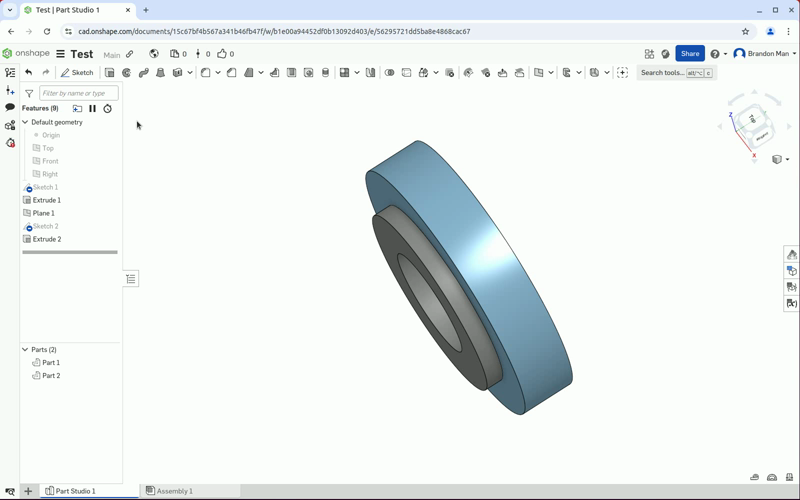
key(up, 2)
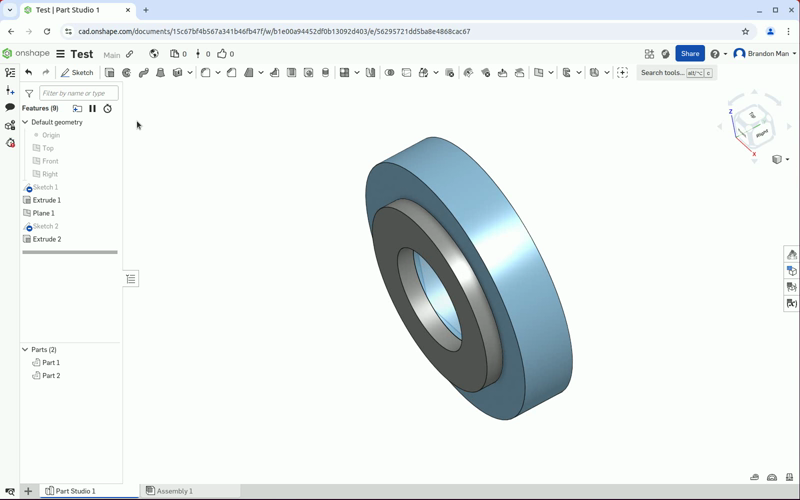
key(right, 2)
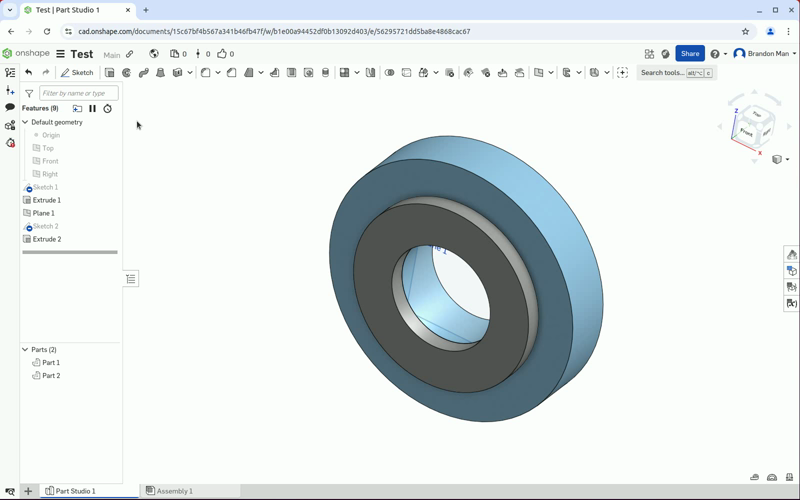
mouse_move(73, 189)
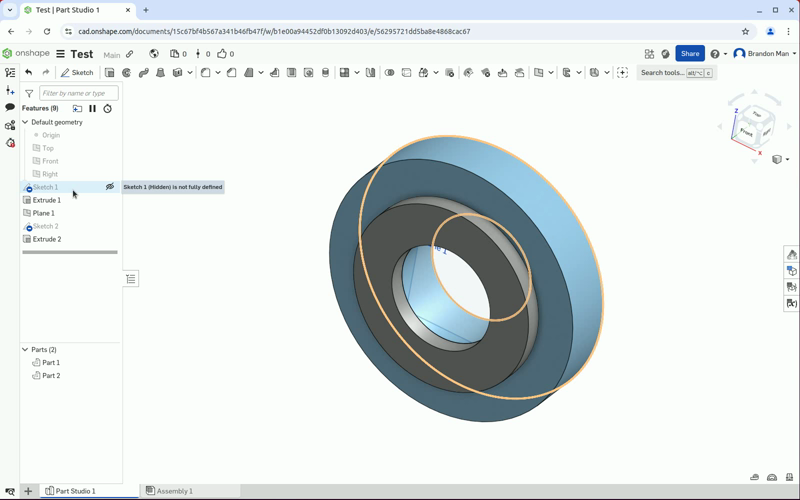
click(73, 189)